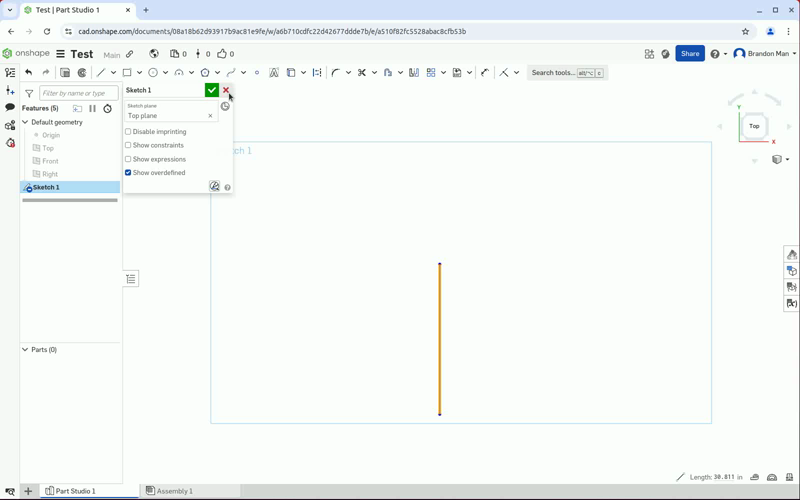
key(shift+h)
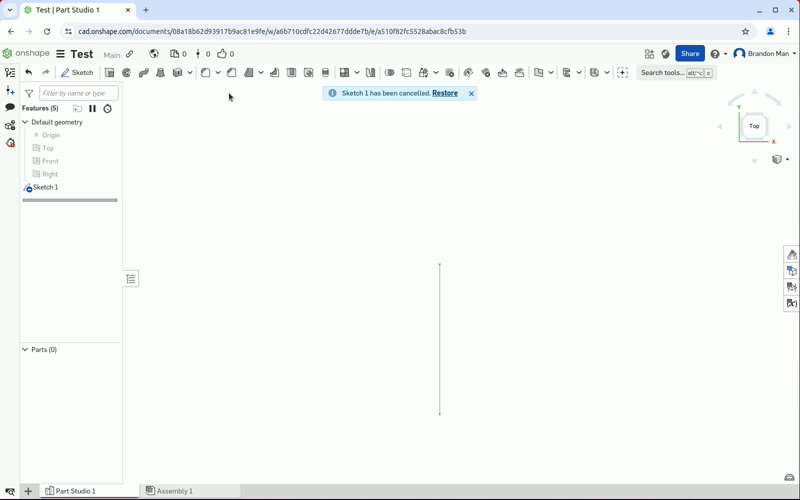
key(shift+s)
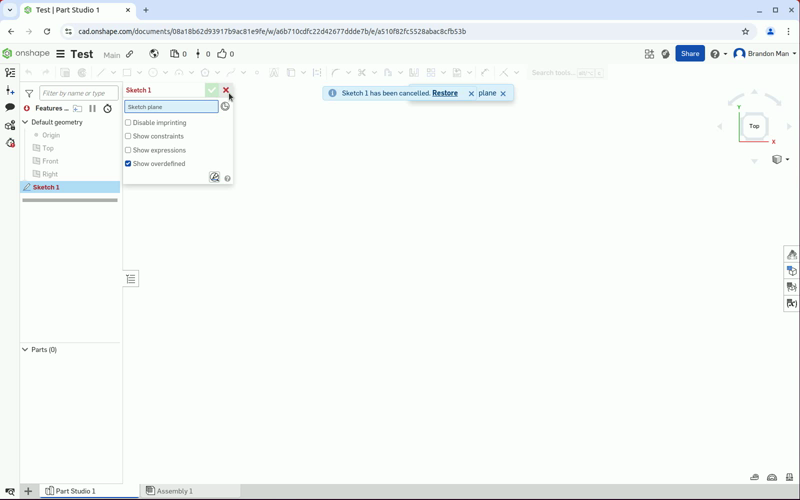
mouse_move(73, 150)
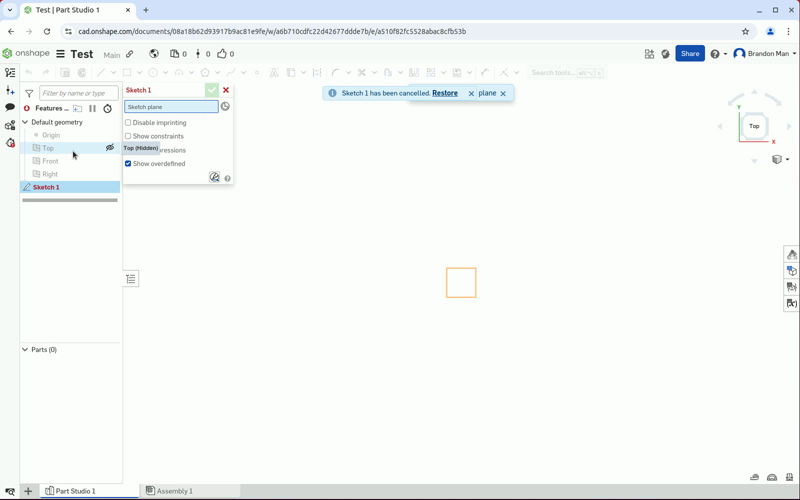
click(73, 150)
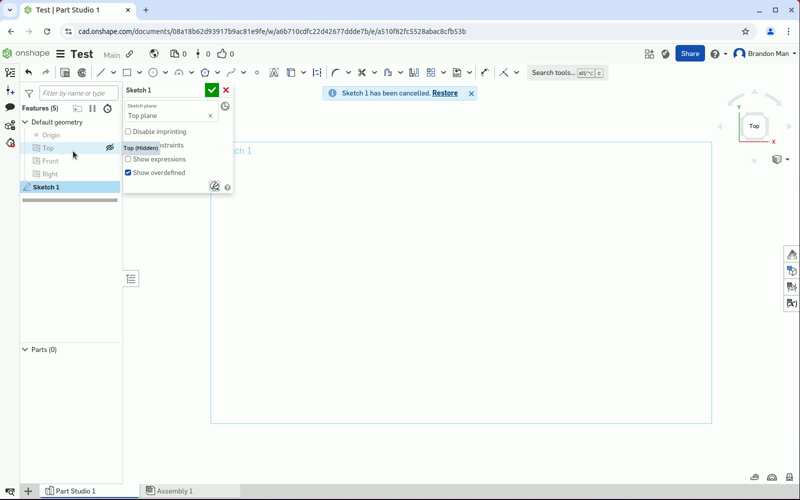
mouse_move(73, 352)
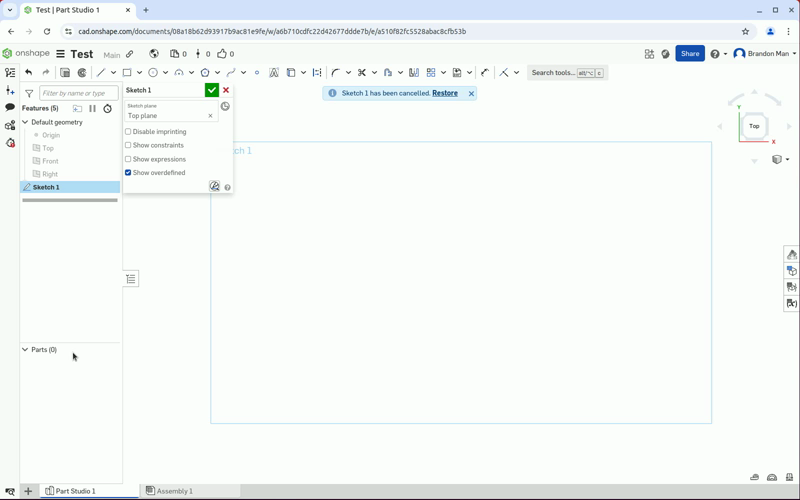
key(y)
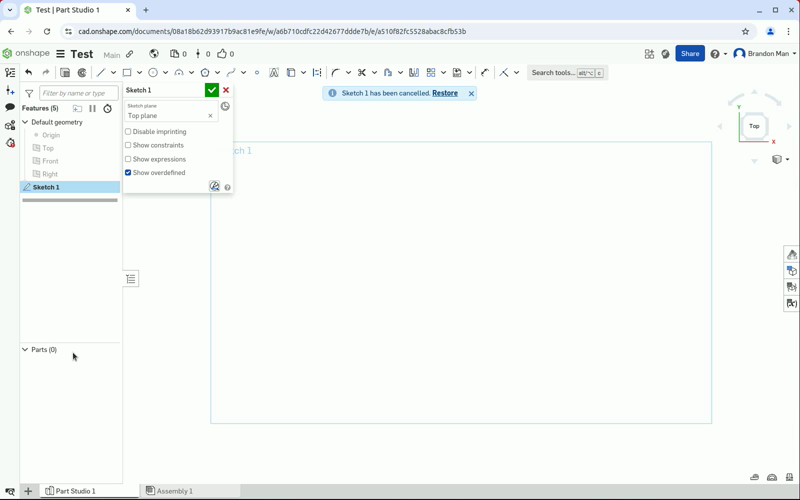
key(c)
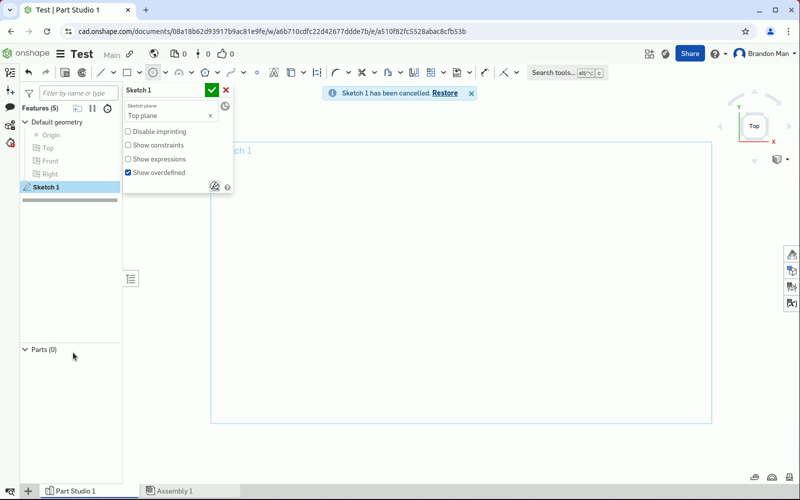
key_down(shift)
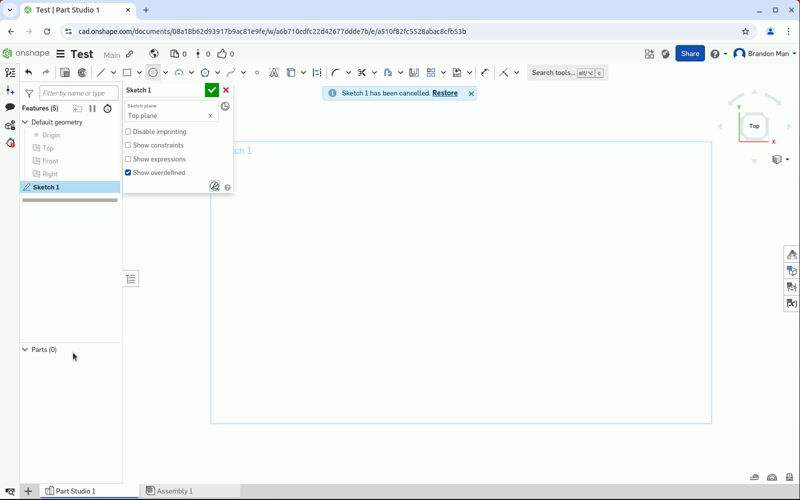
mouse_move(461, 282)
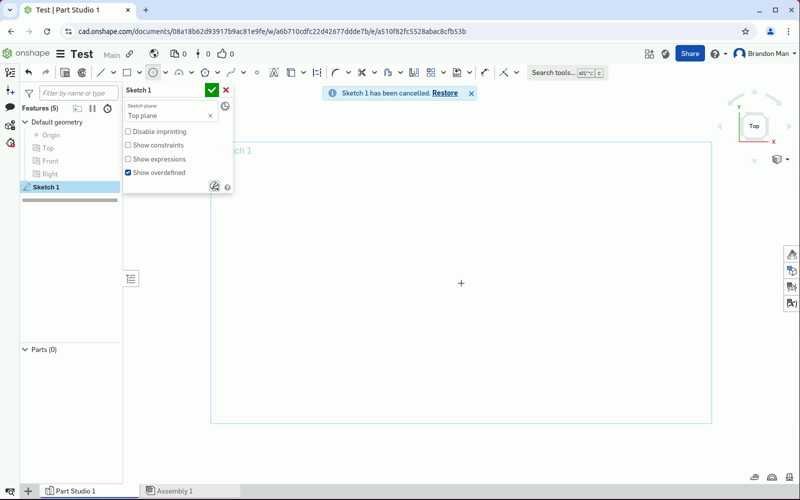
click(461, 282)
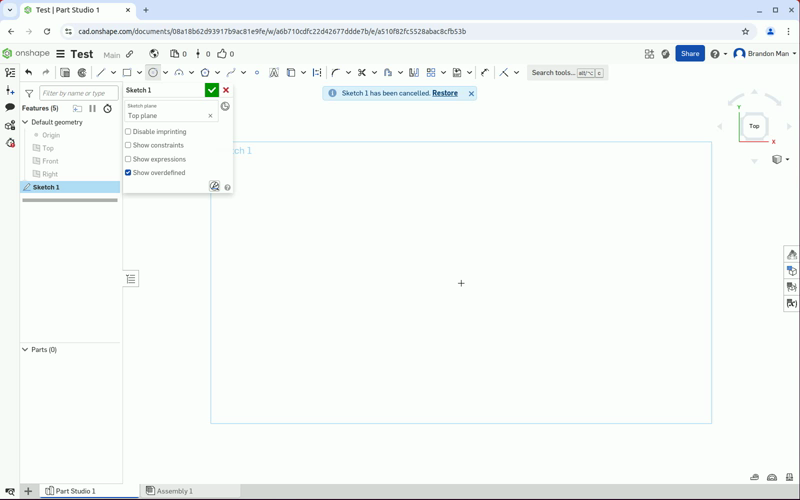
key_up(shift)
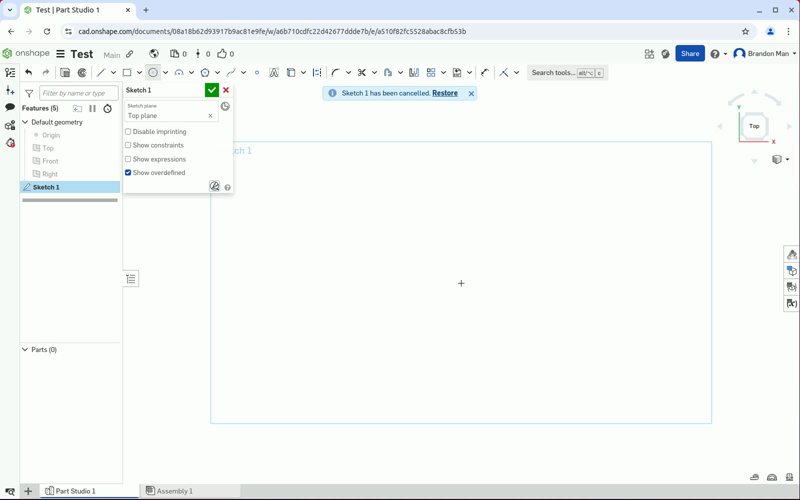
mouse_move(477, 282)
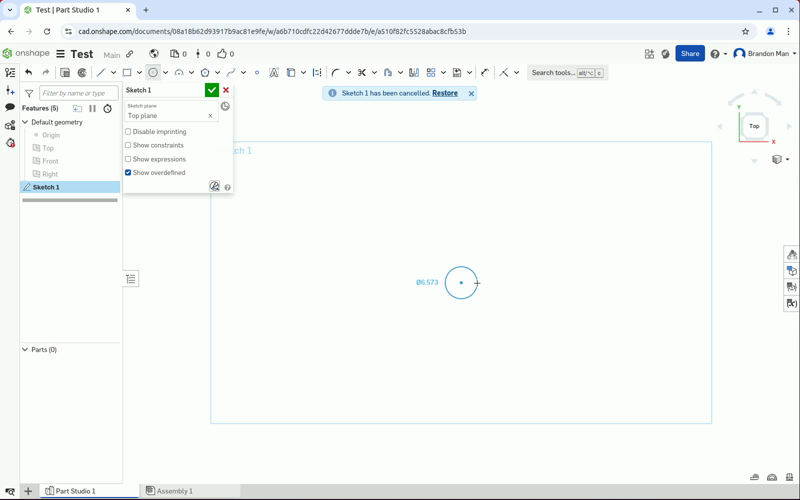
click(477, 282)
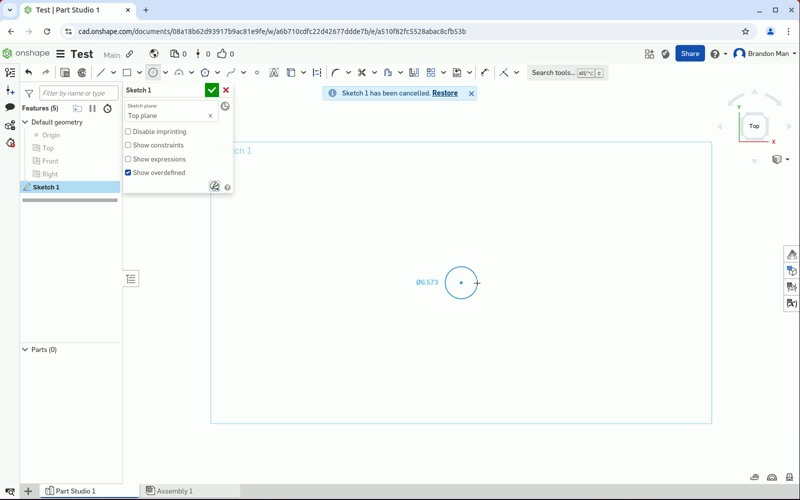
key(esc)
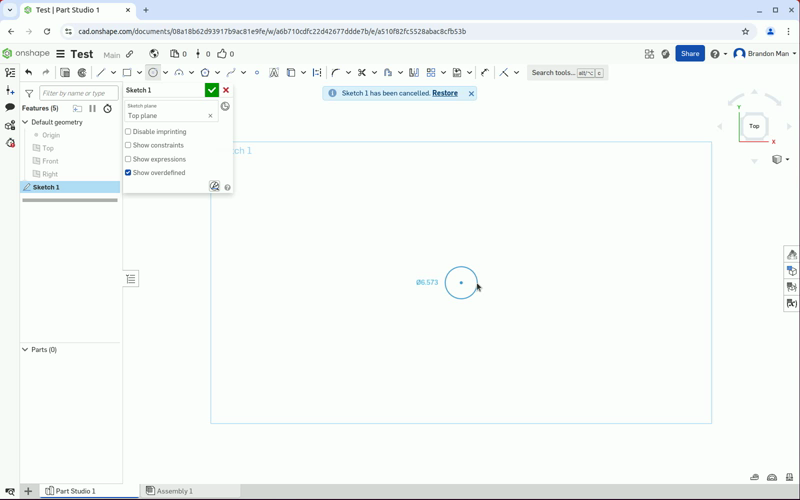
mouse_move(470, 276)
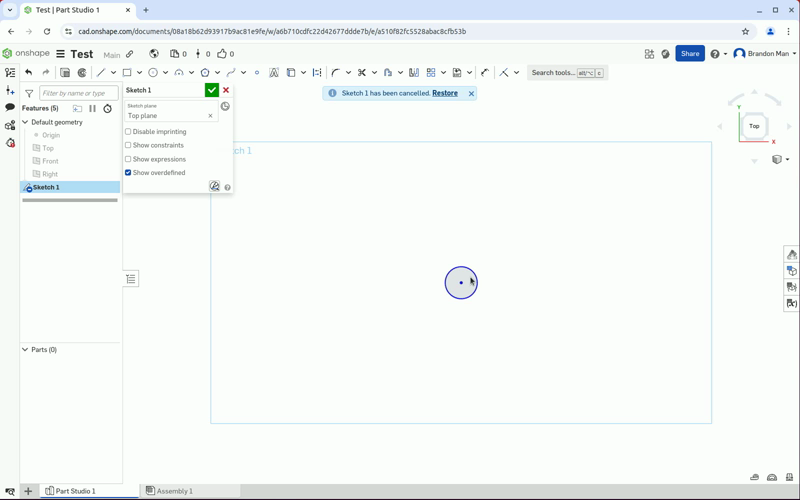
scroll(6)
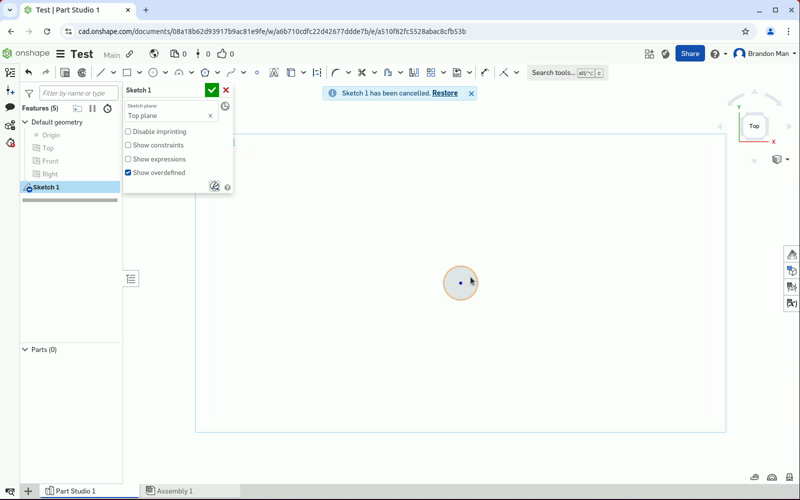
scroll(6)
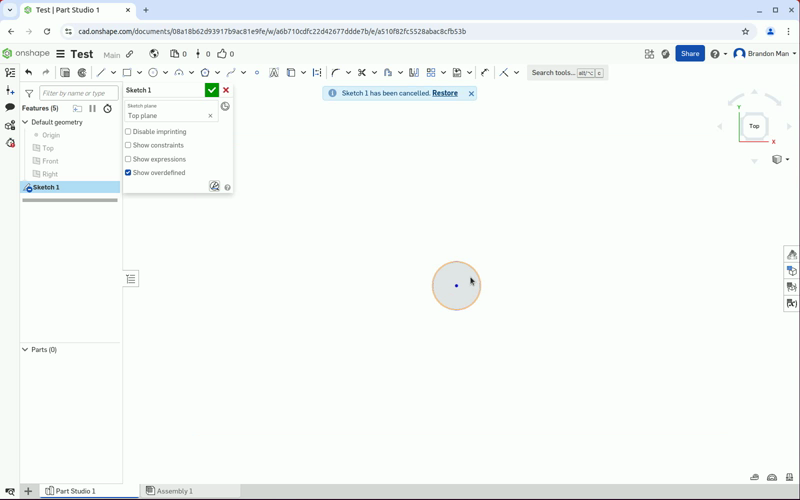
scroll(6)
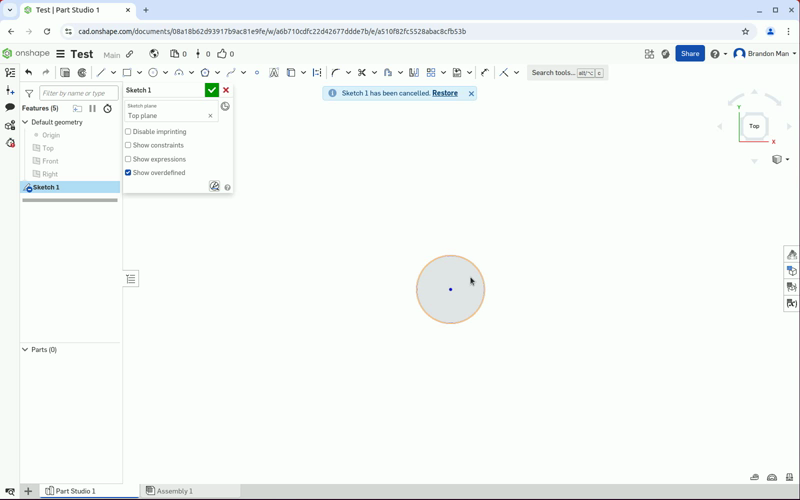
scroll(6)
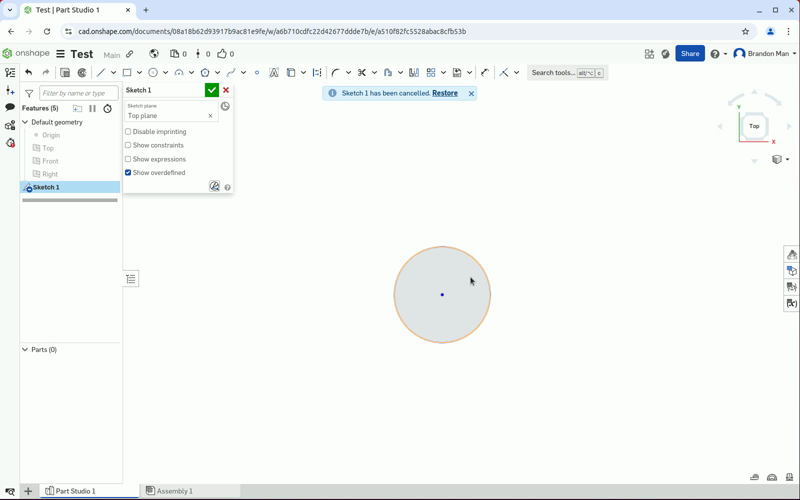
scroll(6)
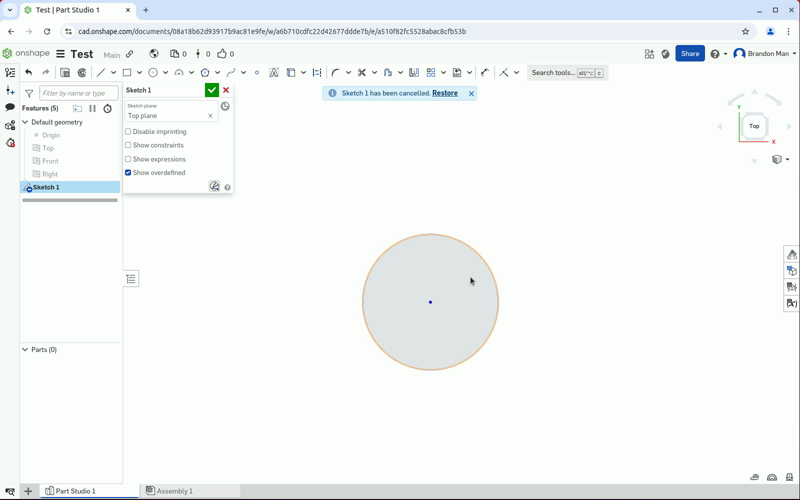
scroll(6)
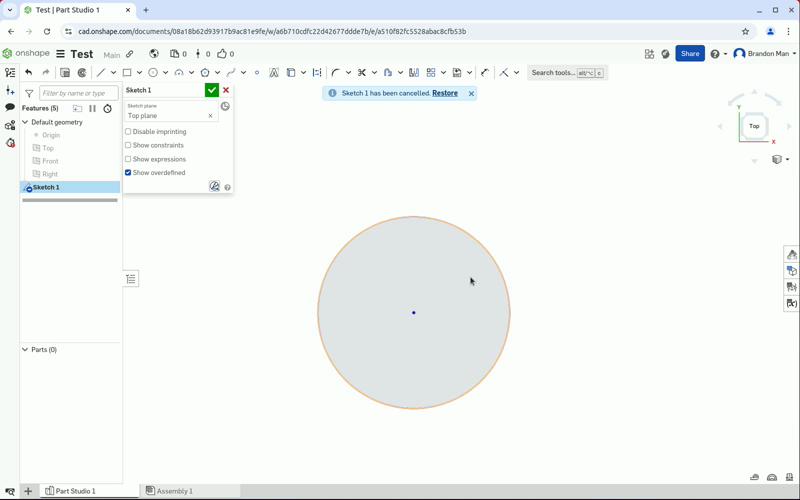
scroll(6)
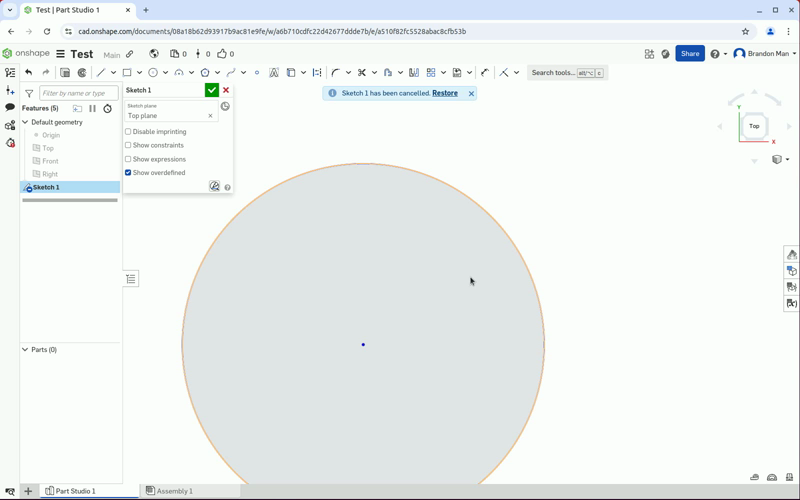
click(470, 276)
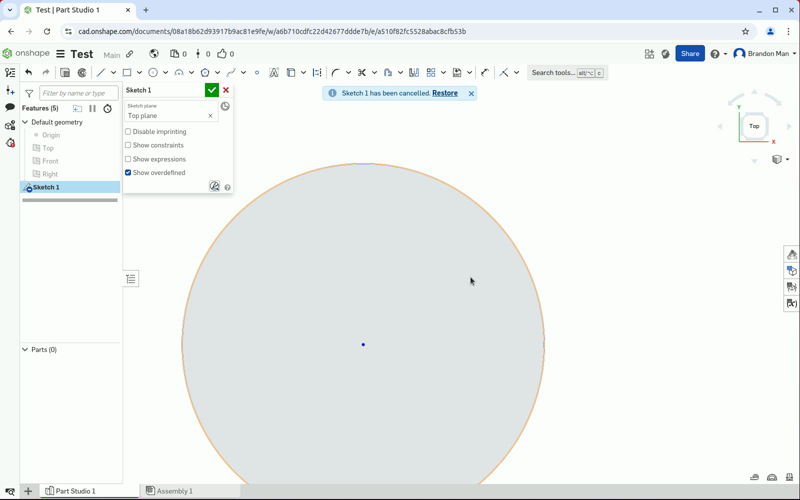
scroll(-6)
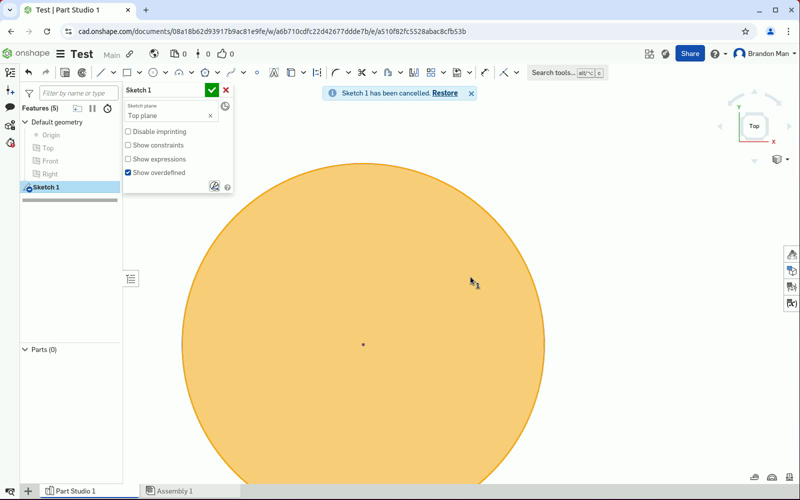
scroll(-6)
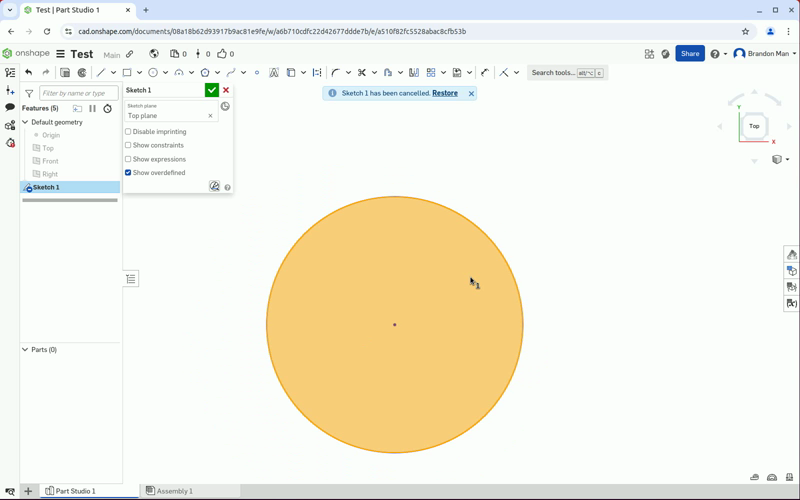
scroll(-6)
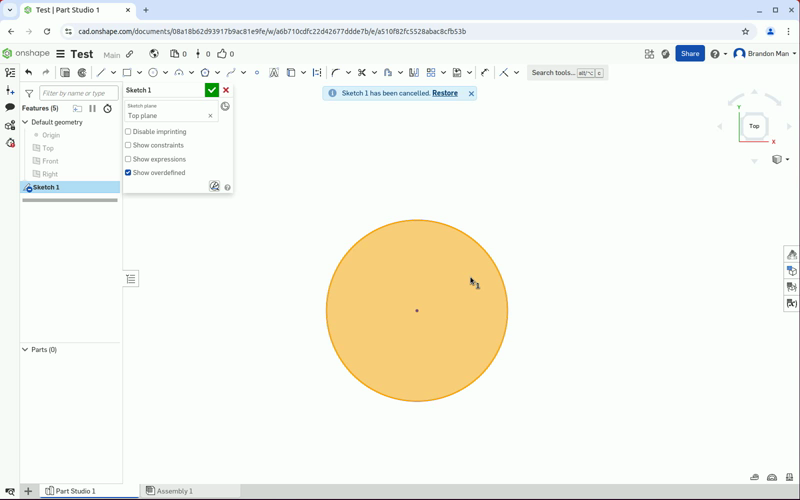
scroll(-6)
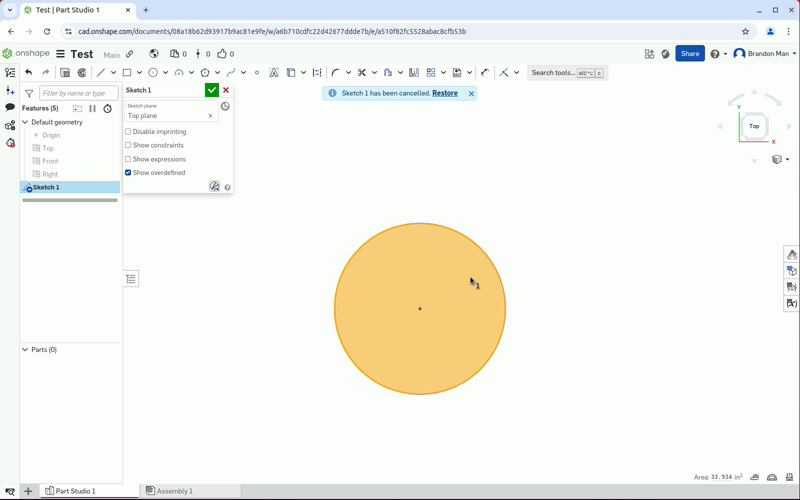
scroll(-6)
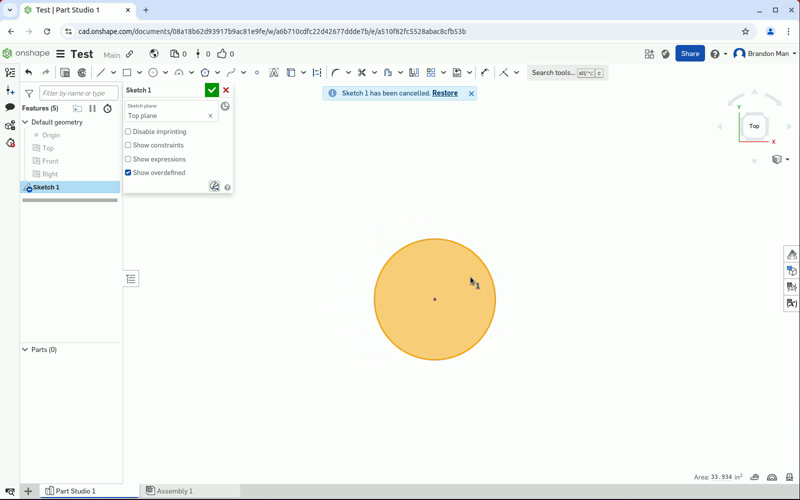
scroll(-6)
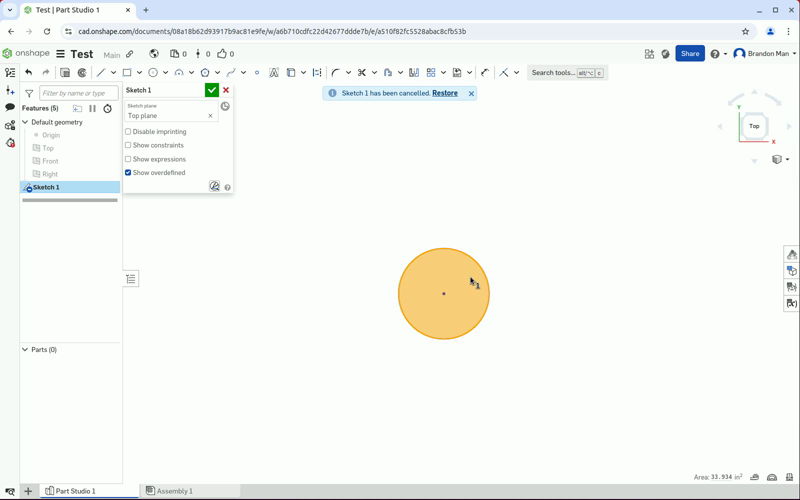
scroll(-6)
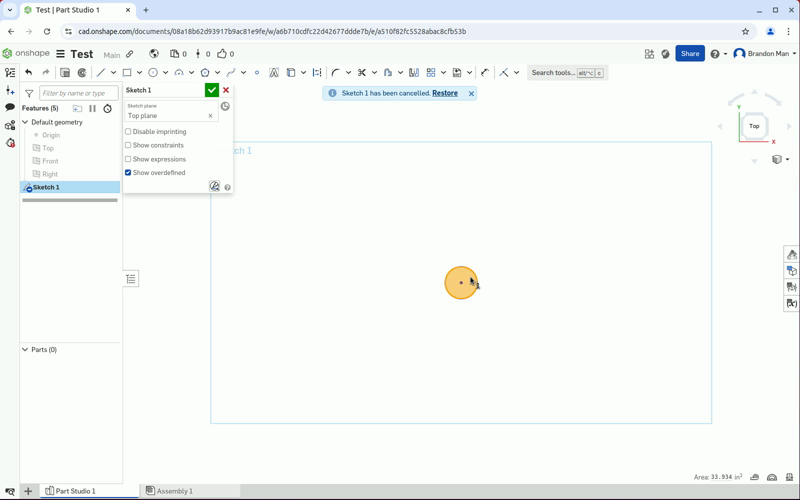
mouse_move(73, 352)
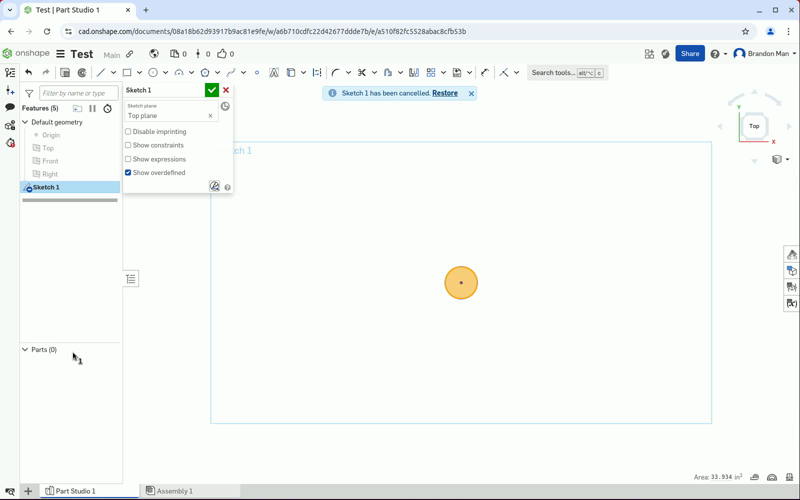
key(shift+y)
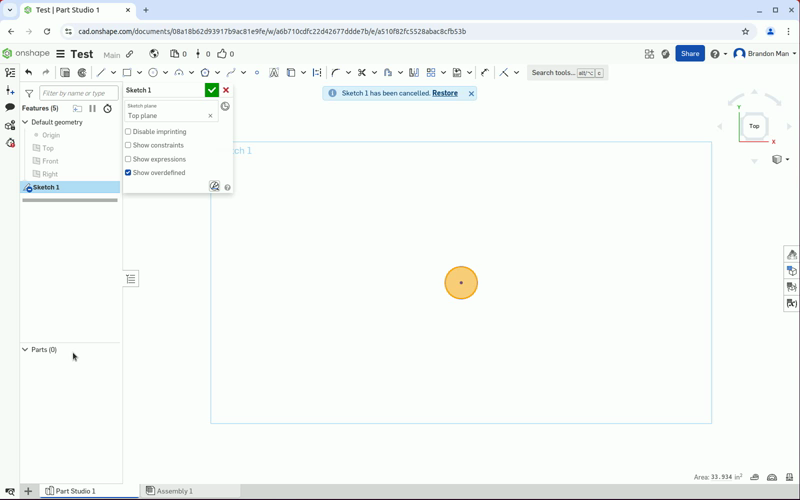
key(shift+e)
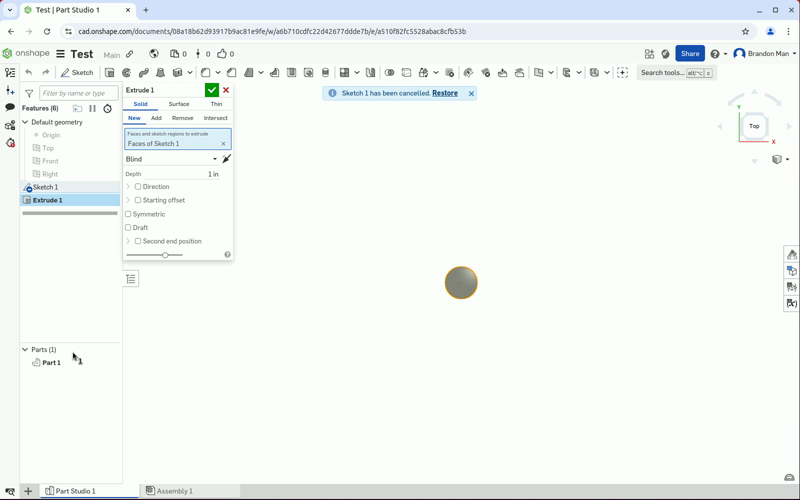
mouse_move(143, 106)
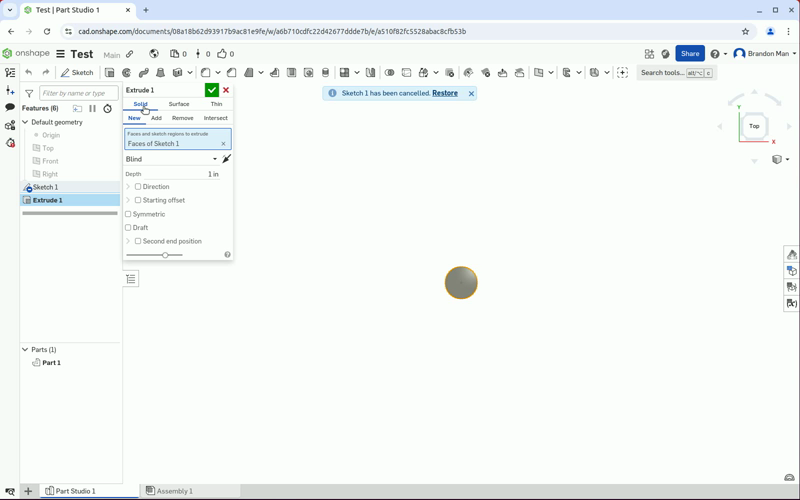
click(143, 106)
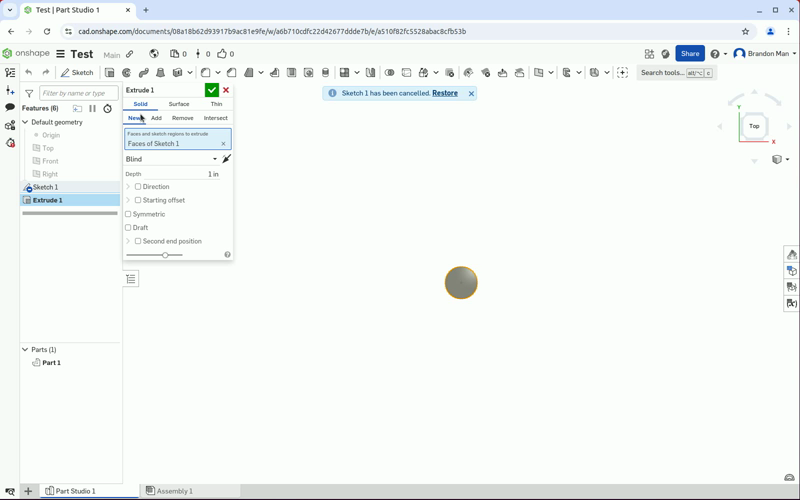
mouse_move(137, 120)
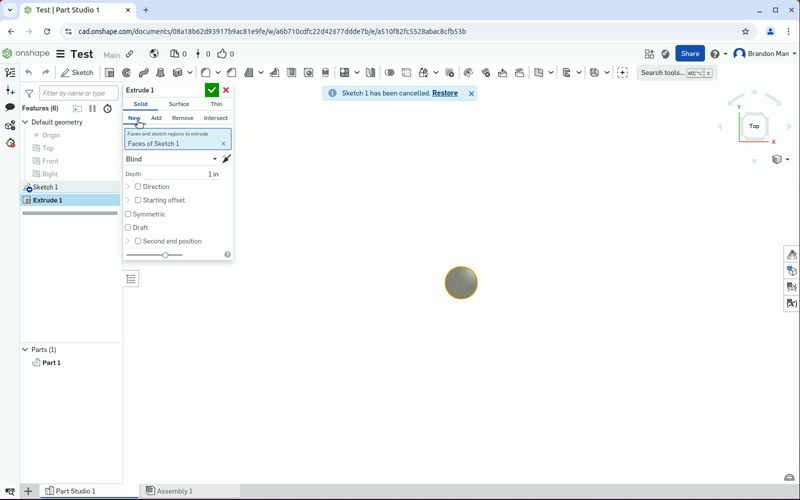
click(137, 120)
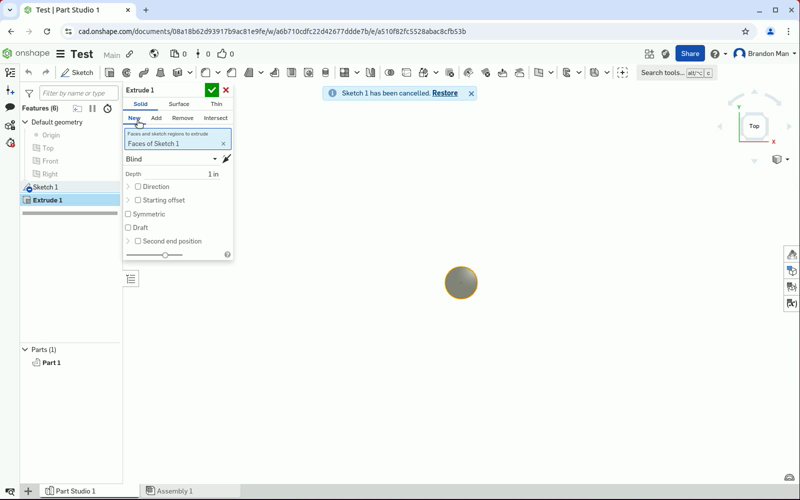
key(tab, 4)
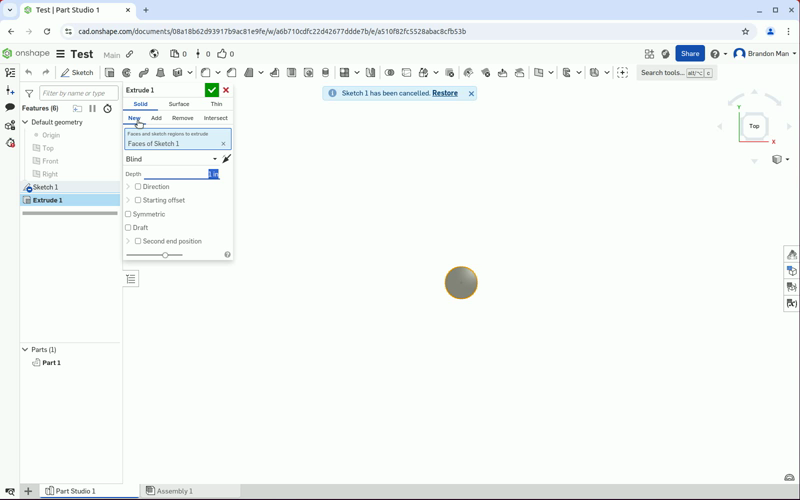
text(23.108)
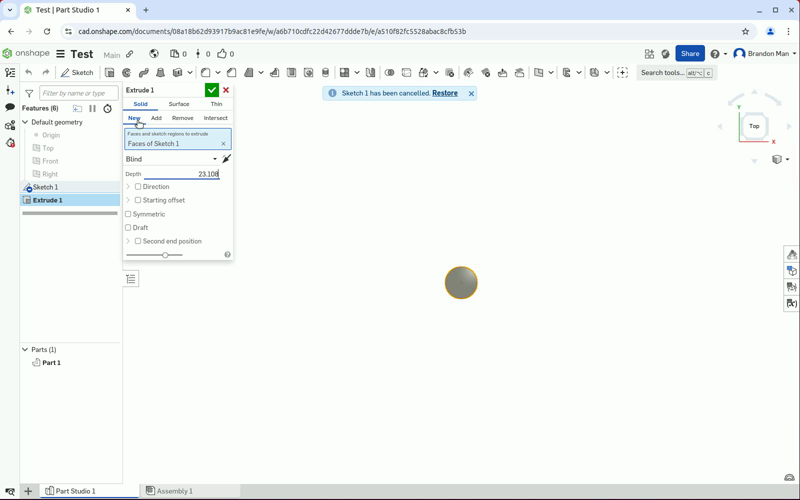
key(enter)
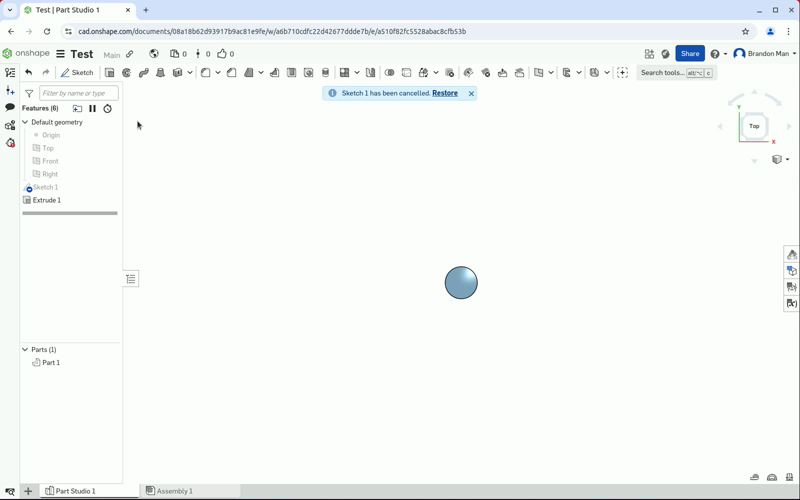
key(shift+h)
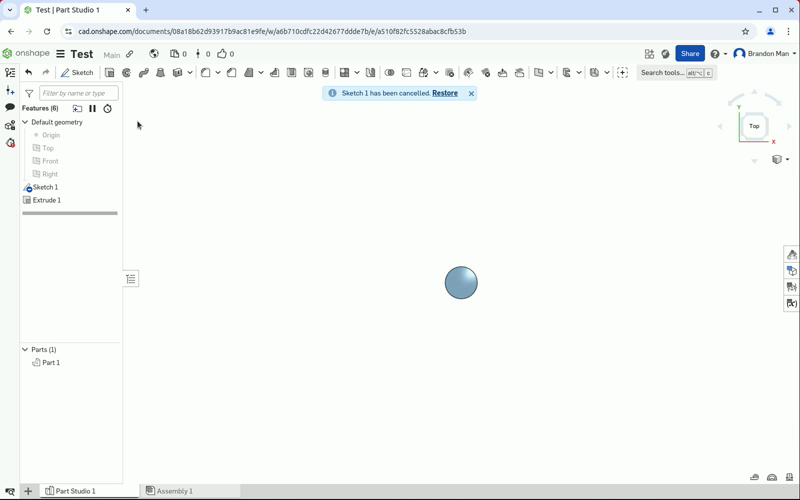
key(shift+h)
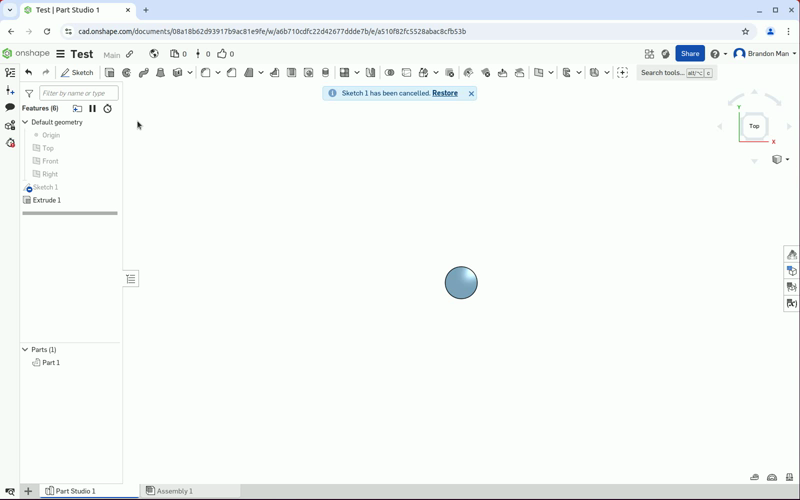
mouse_move(73, 189)
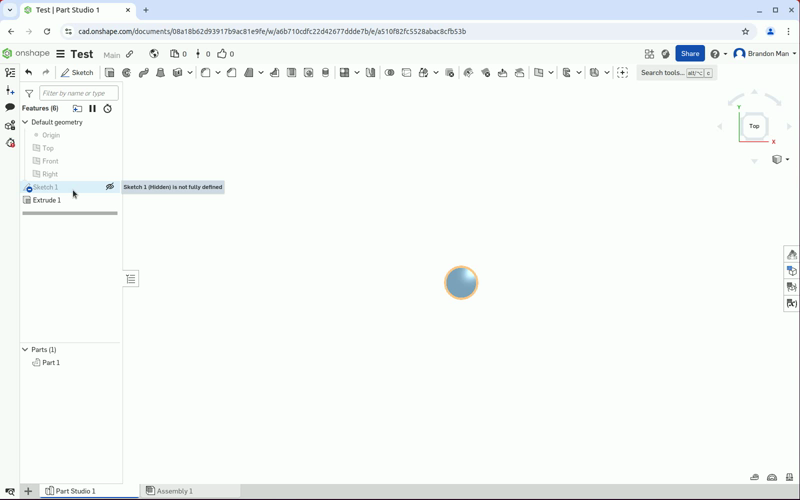
click(73, 189)
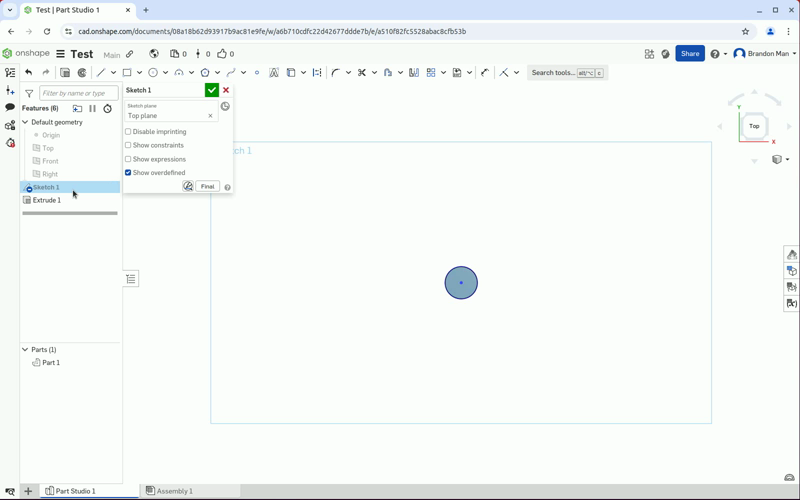
mouse_move(229, 92)
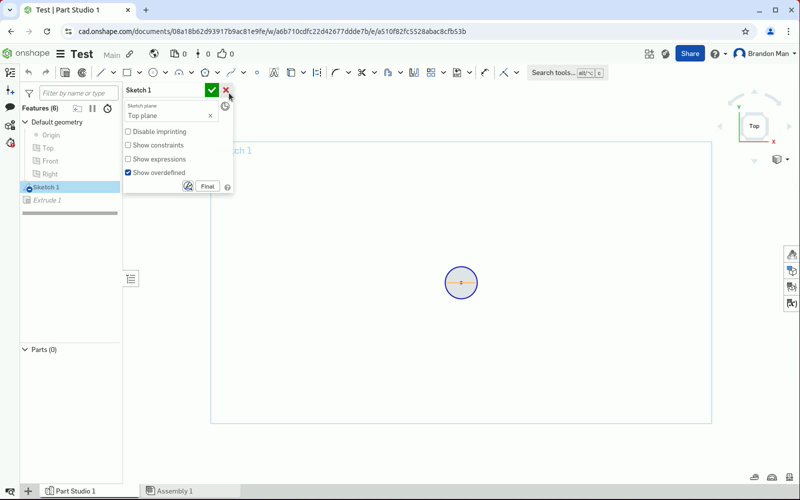
click(229, 92)
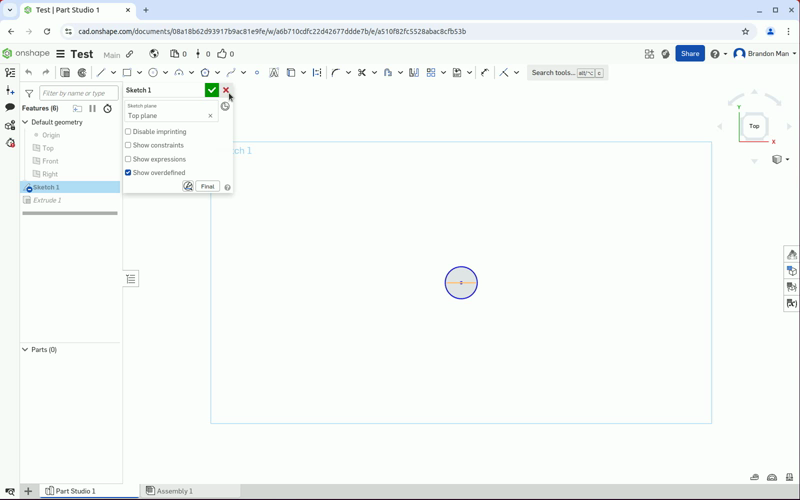
key(shift+s)
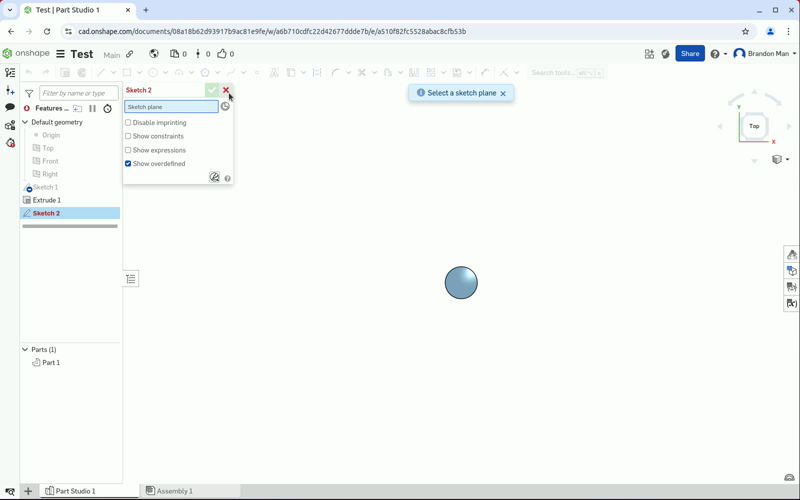
mouse_move(73, 150)
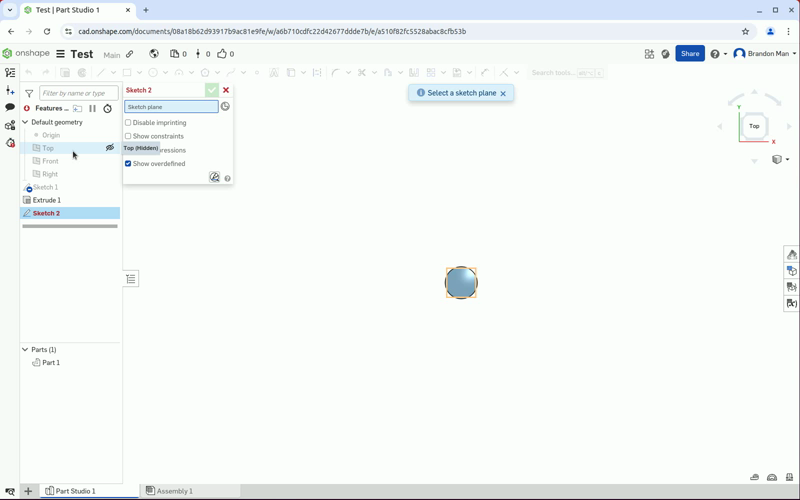
click(73, 150)
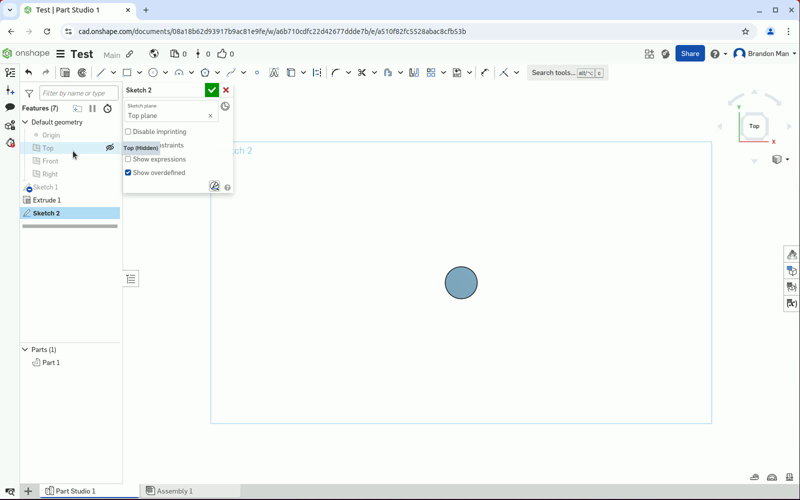
mouse_move(73, 352)
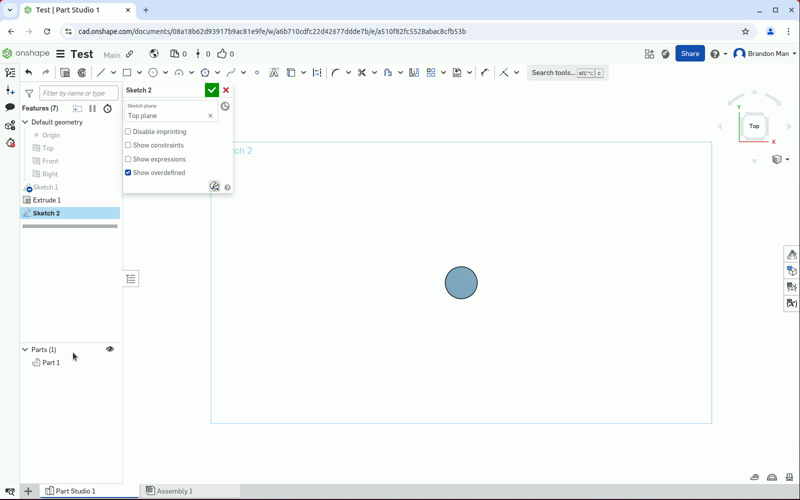
key(y)
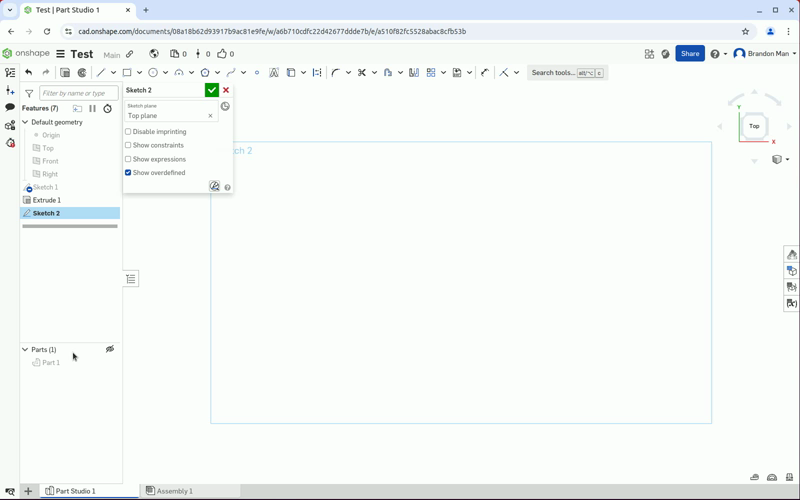
key(c)
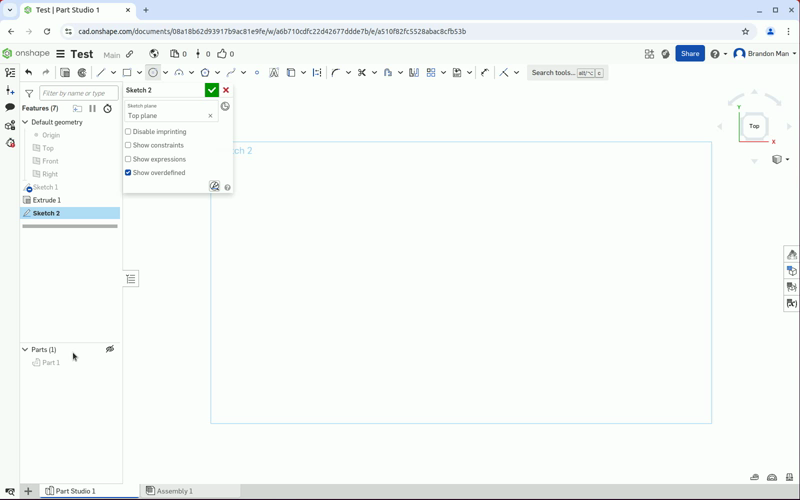
key_down(shift)
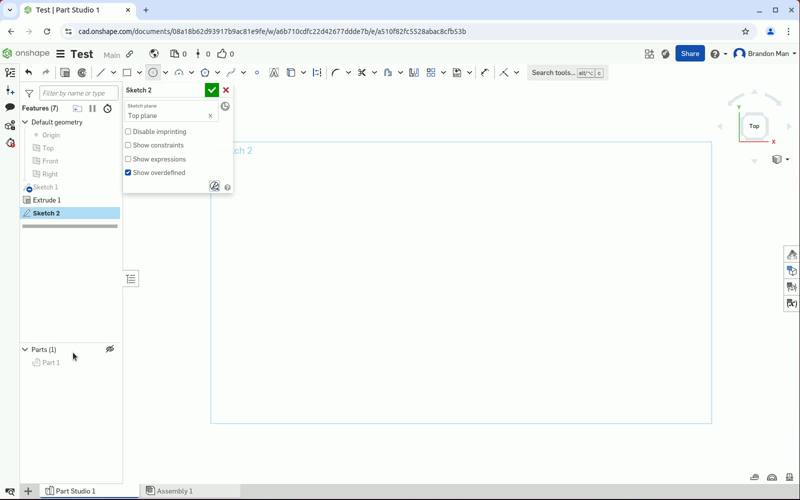
mouse_move(461, 282)
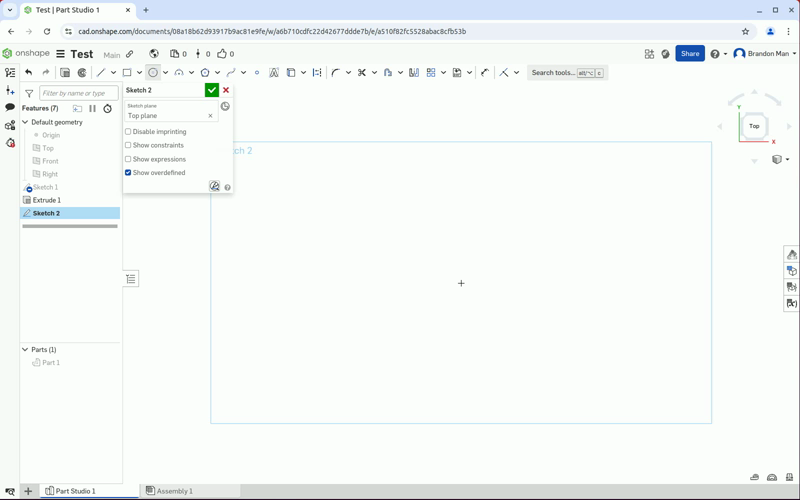
click(461, 282)
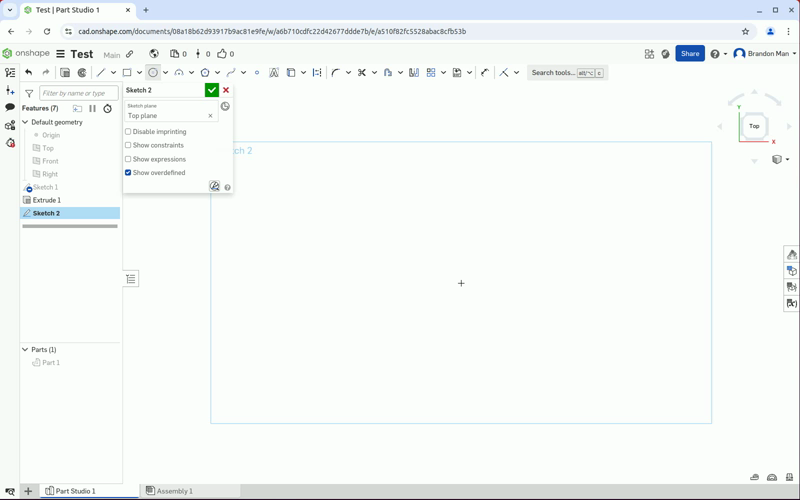
key_up(shift)
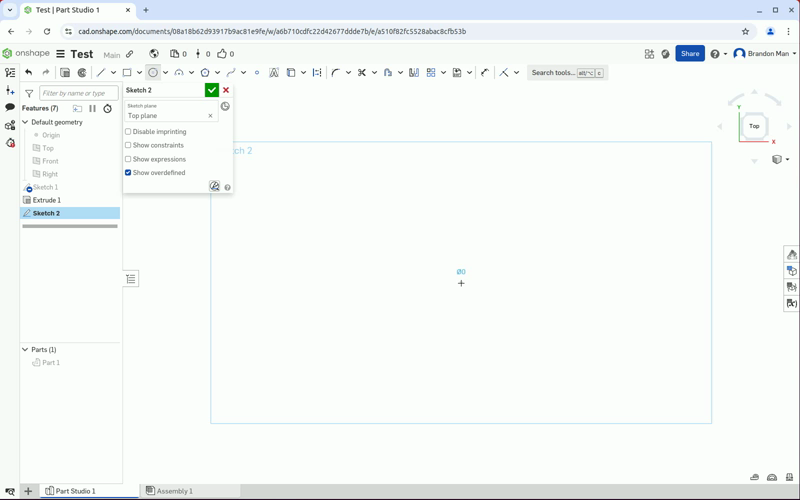
mouse_move(489, 282)
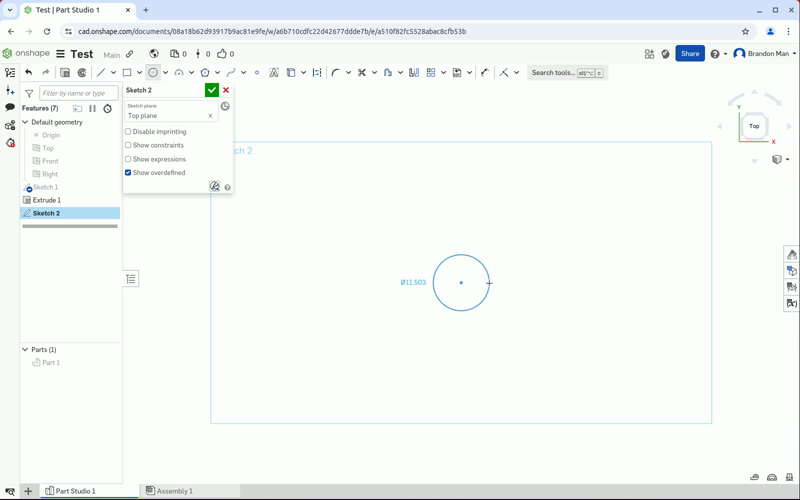
click(489, 282)
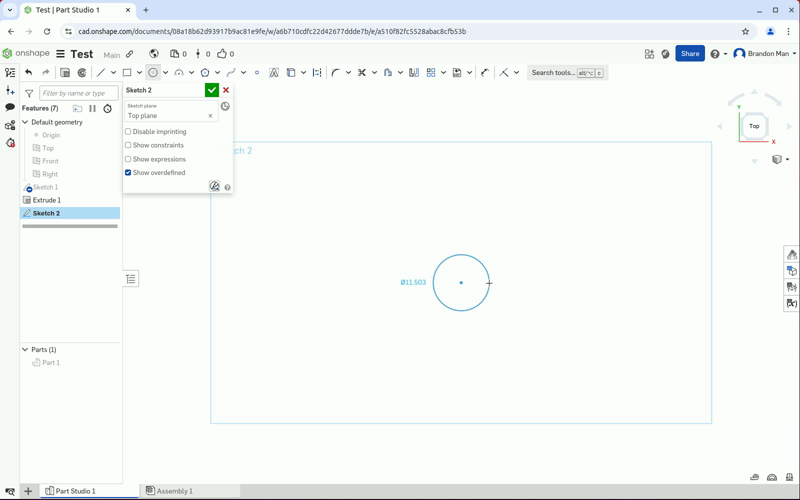
key(esc)
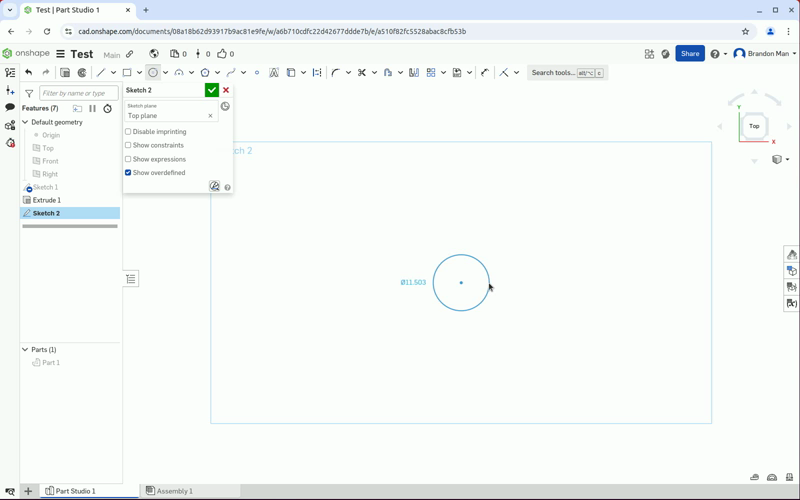
key(c)
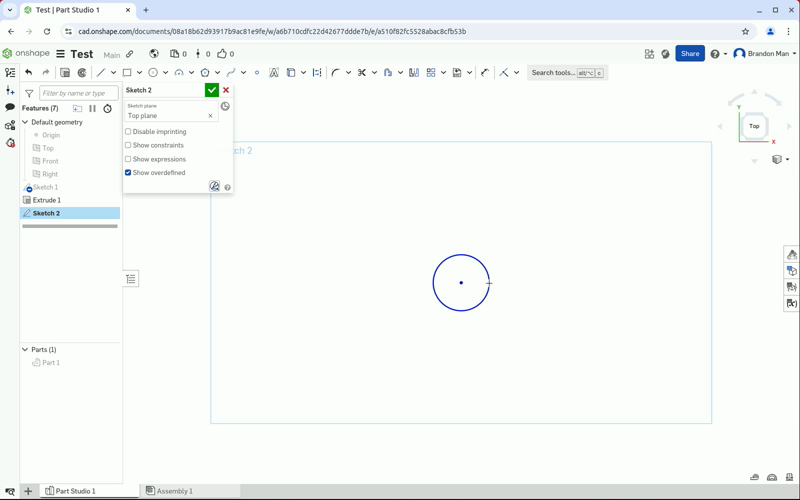
key_down(shift)
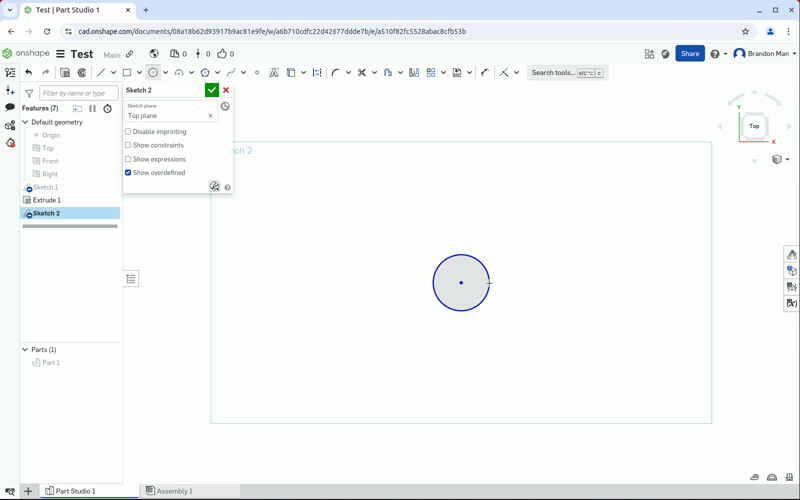
mouse_move(461, 282)
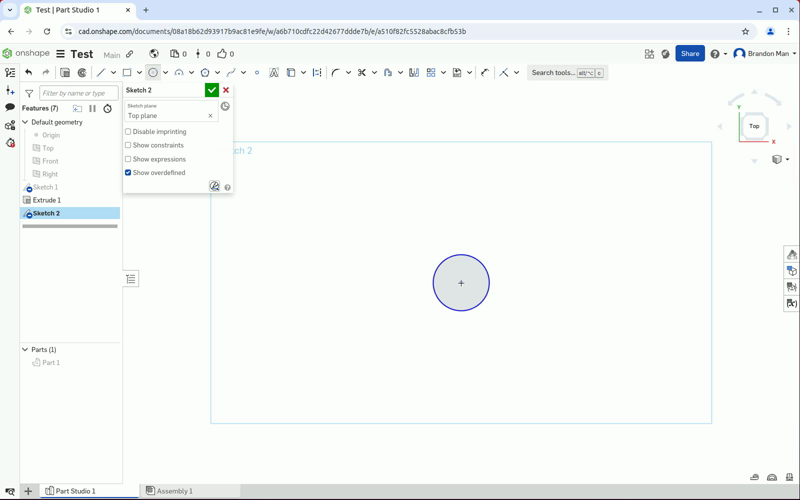
click(461, 282)
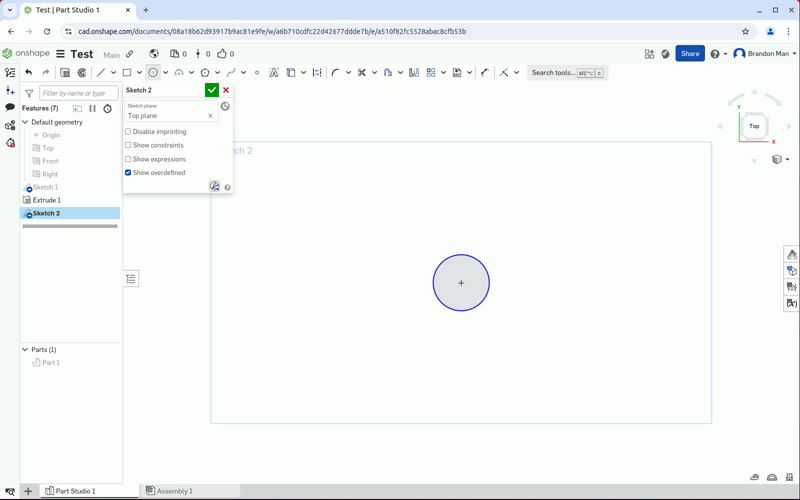
key_up(shift)
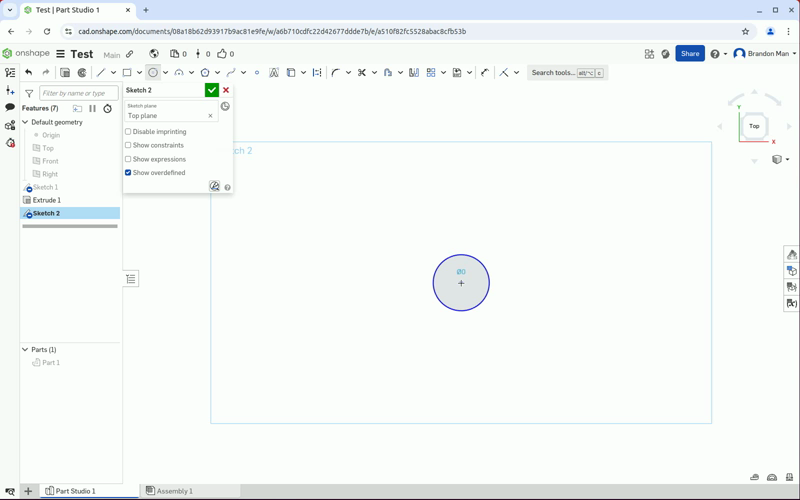
mouse_move(477, 282)
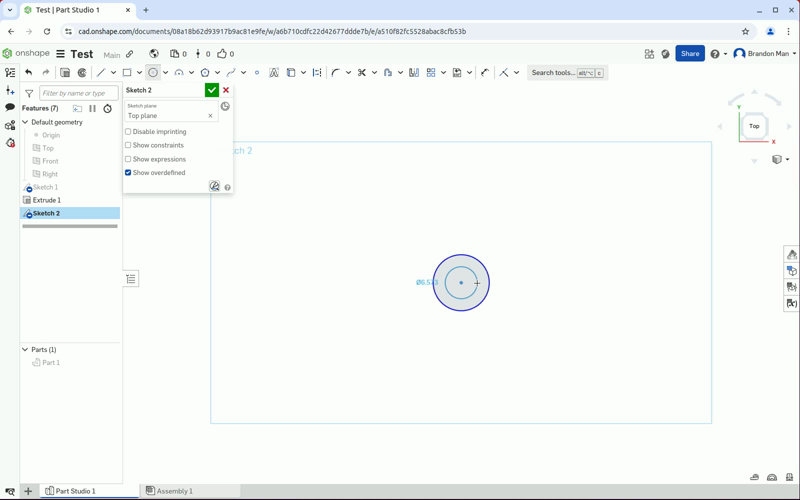
click(477, 282)
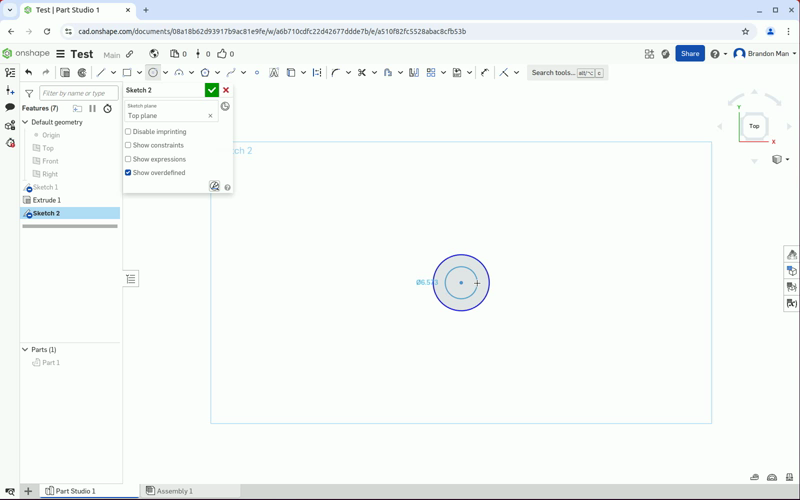
key(esc)
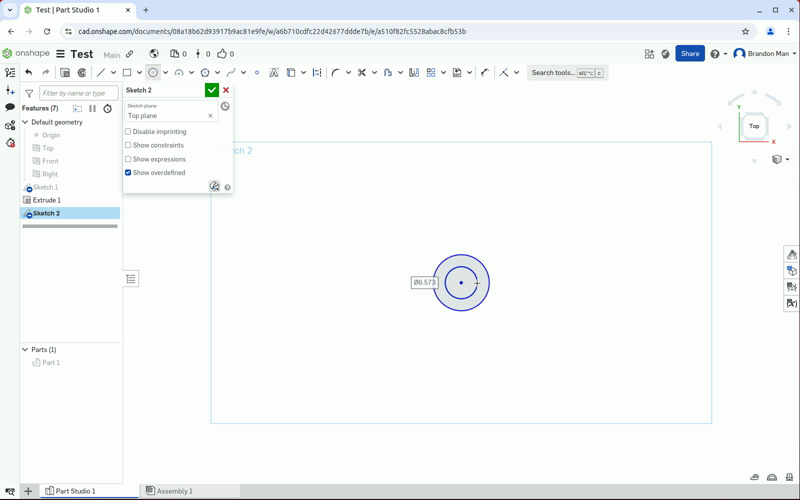
mouse_move(485, 284)
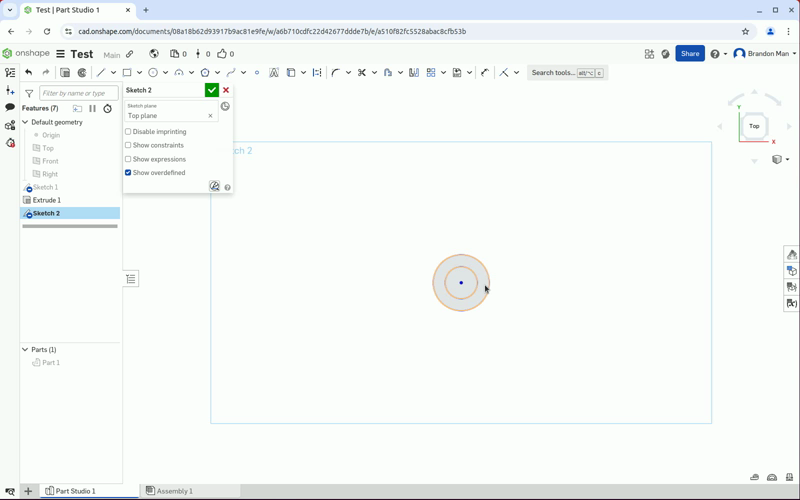
scroll(6)
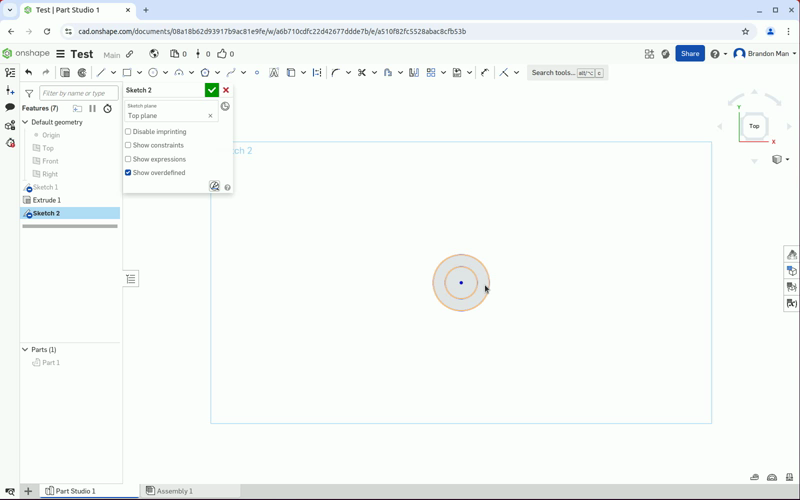
scroll(6)
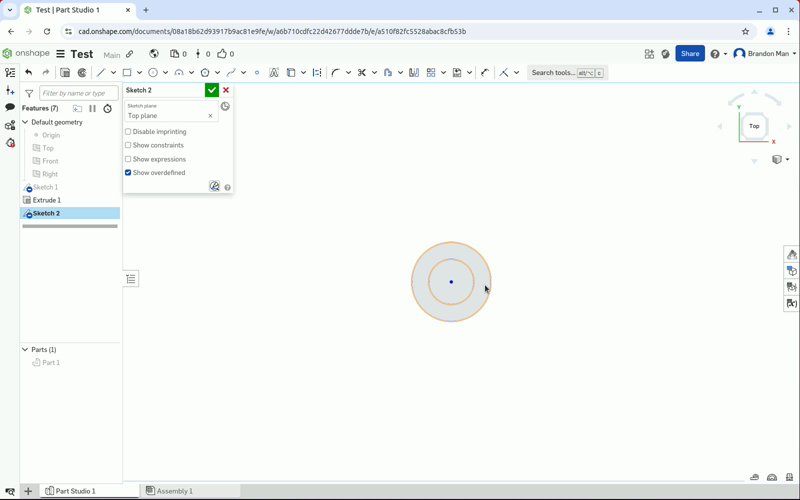
scroll(6)
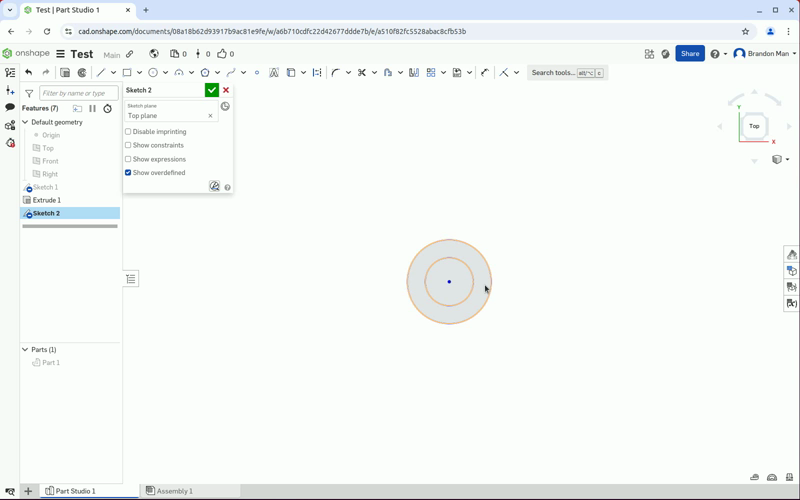
scroll(6)
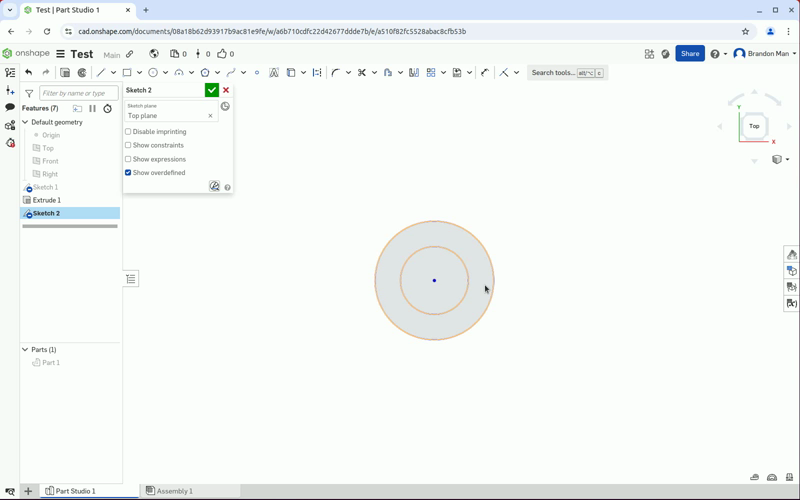
scroll(6)
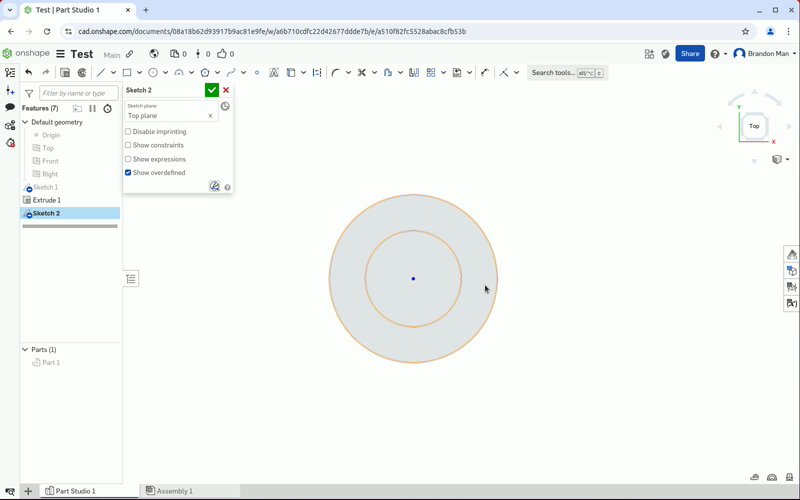
scroll(6)
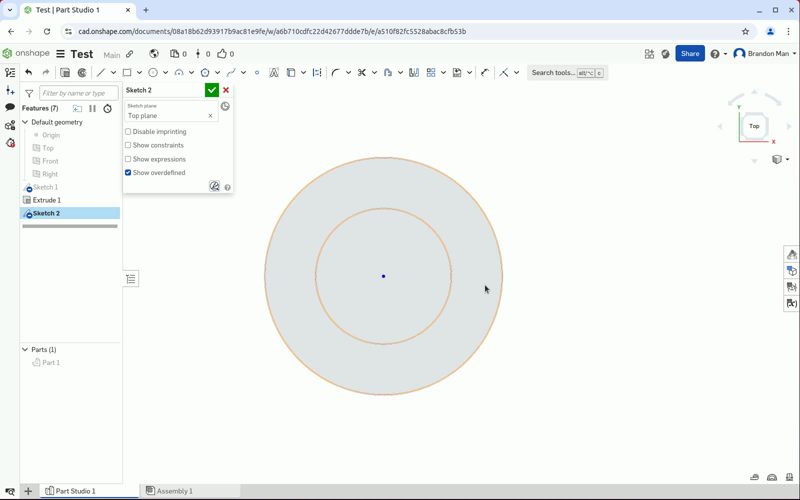
scroll(6)
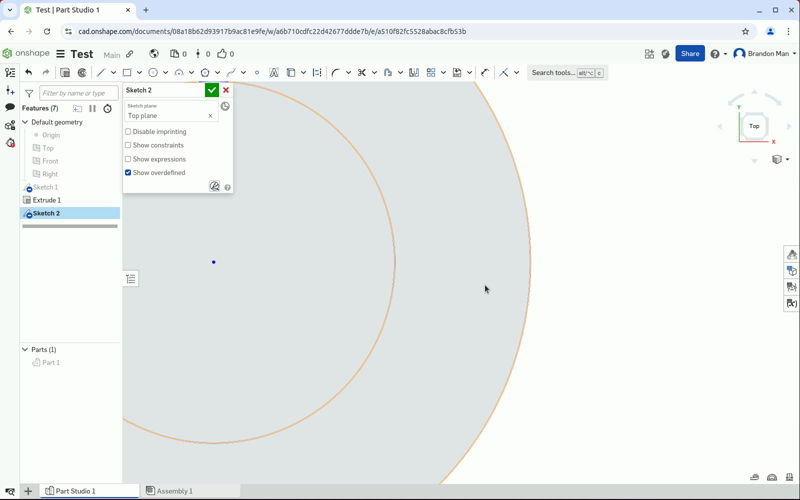
click(485, 284)
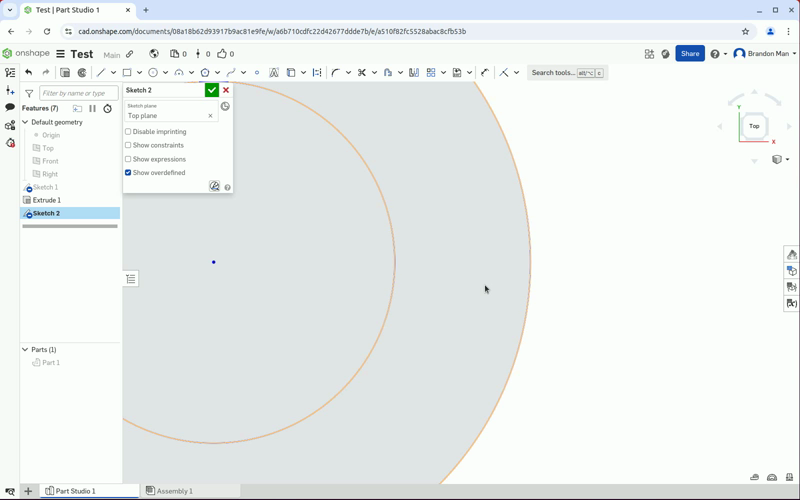
scroll(-6)
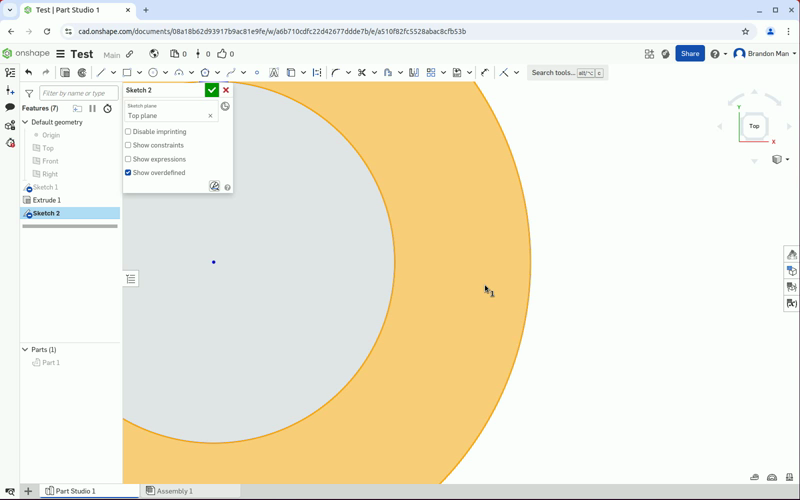
scroll(-6)
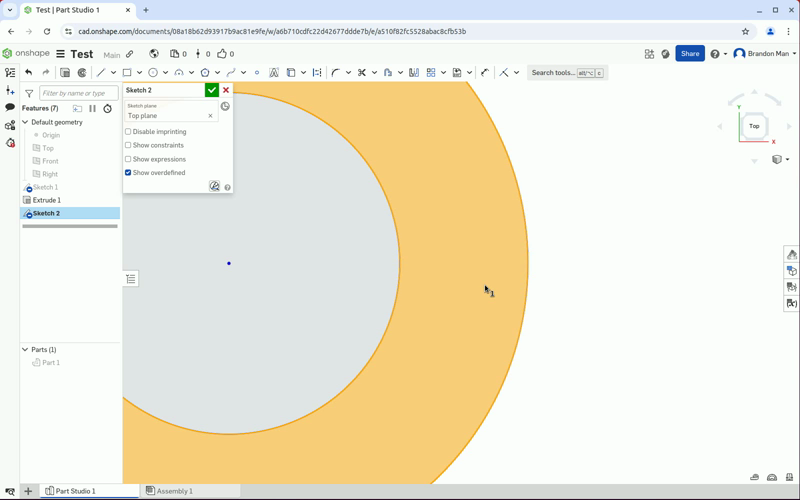
scroll(-6)
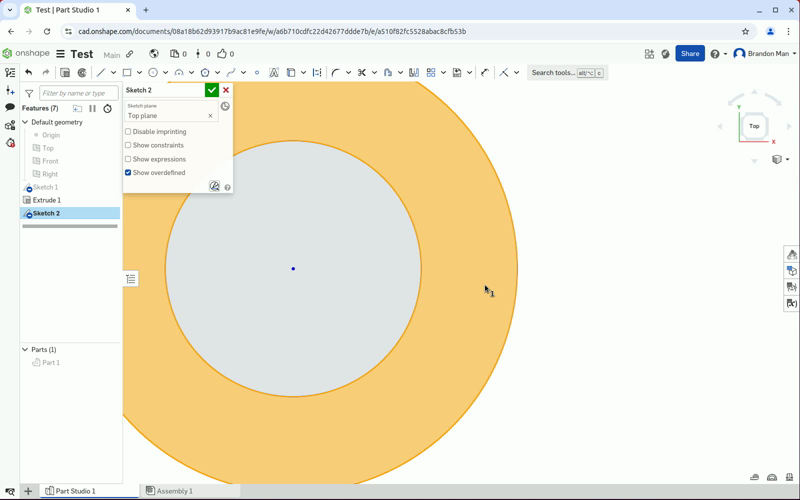
scroll(-6)
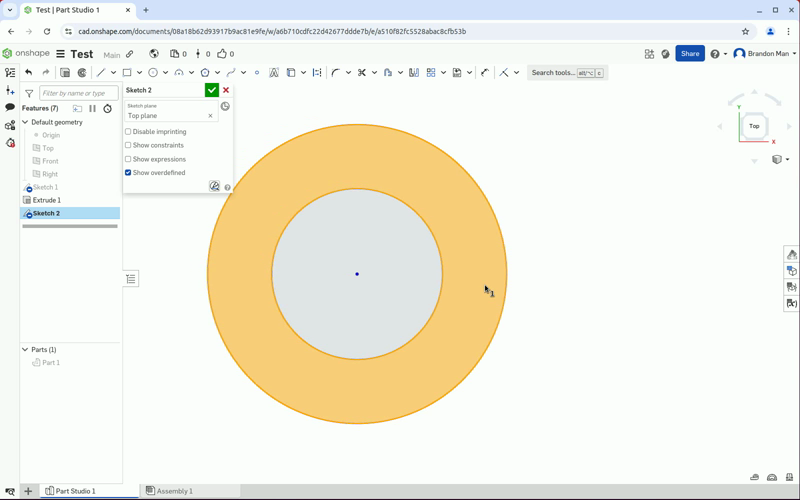
scroll(-6)
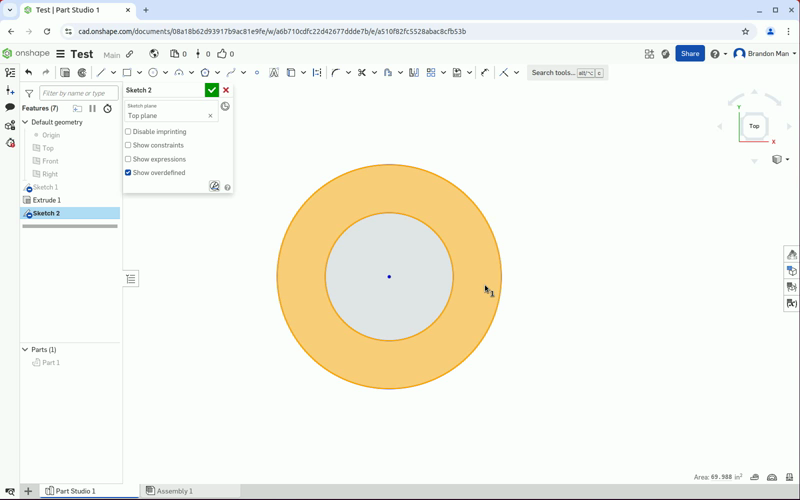
scroll(-6)
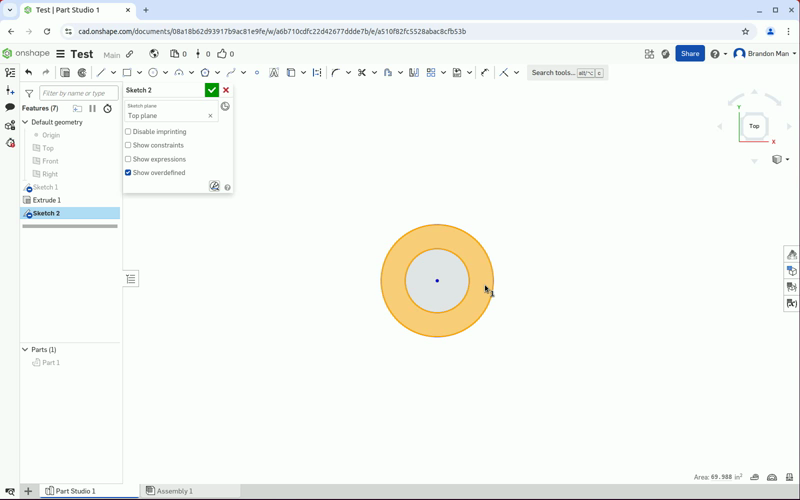
scroll(-6)
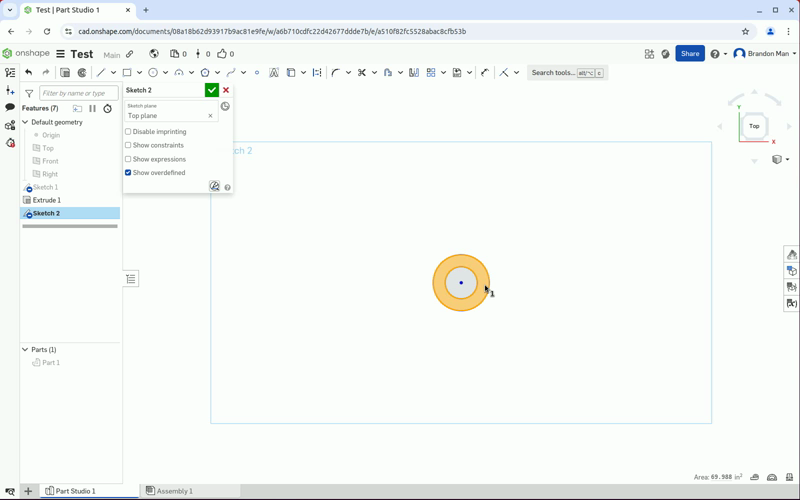
mouse_move(73, 352)
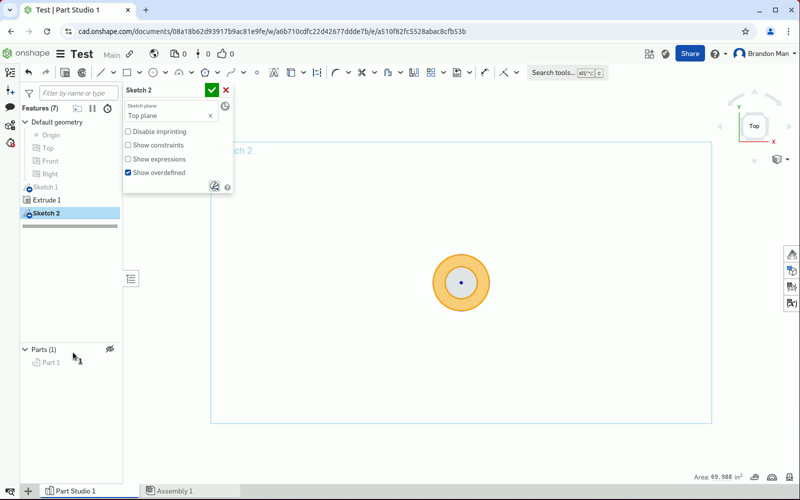
key(shift+y)
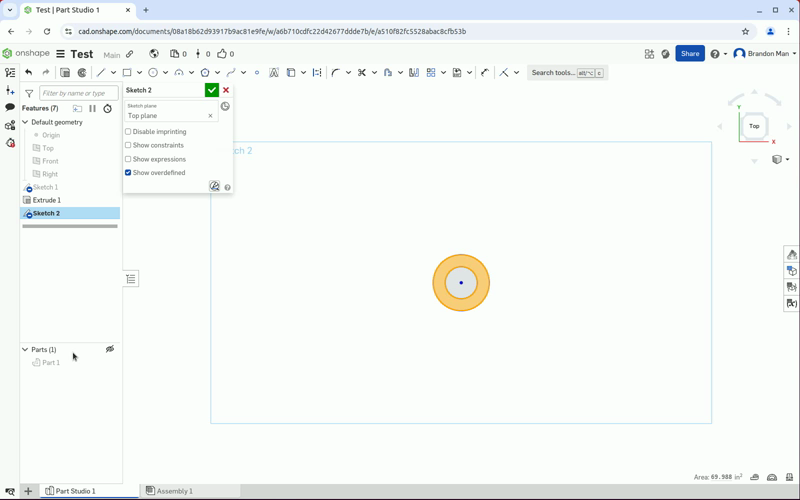
key(shift+e)
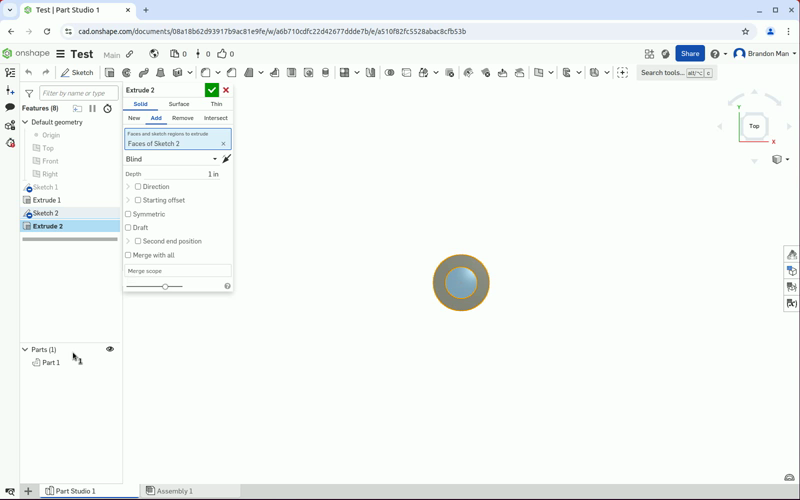
mouse_move(143, 106)
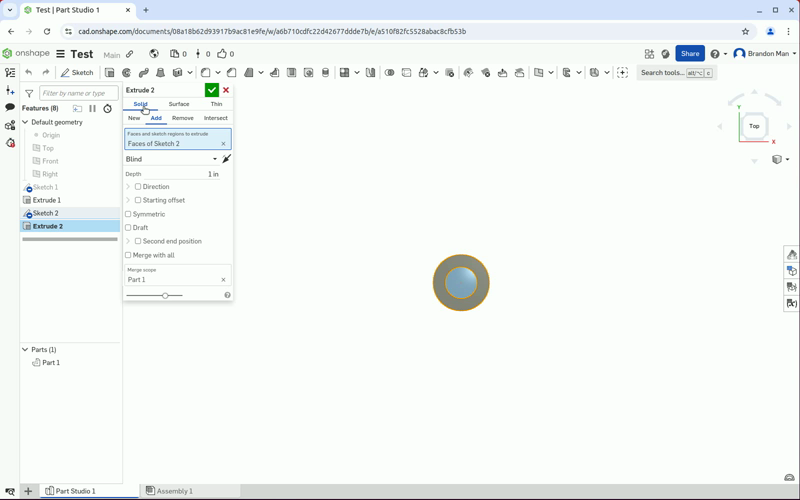
click(143, 106)
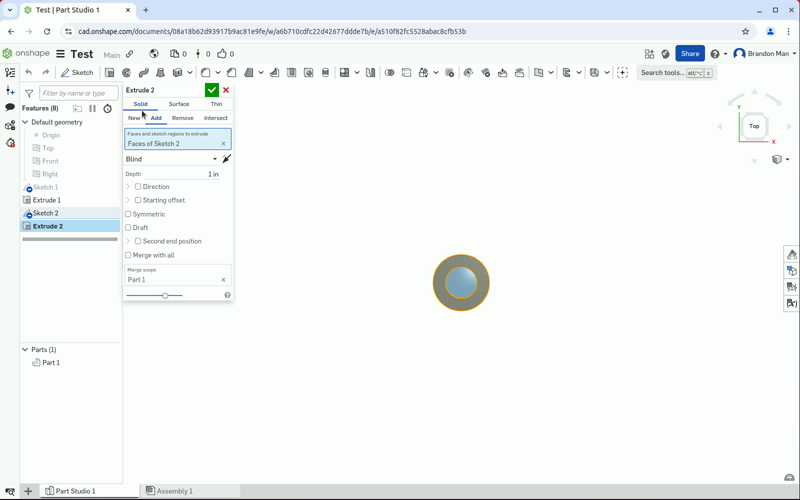
mouse_move(137, 120)
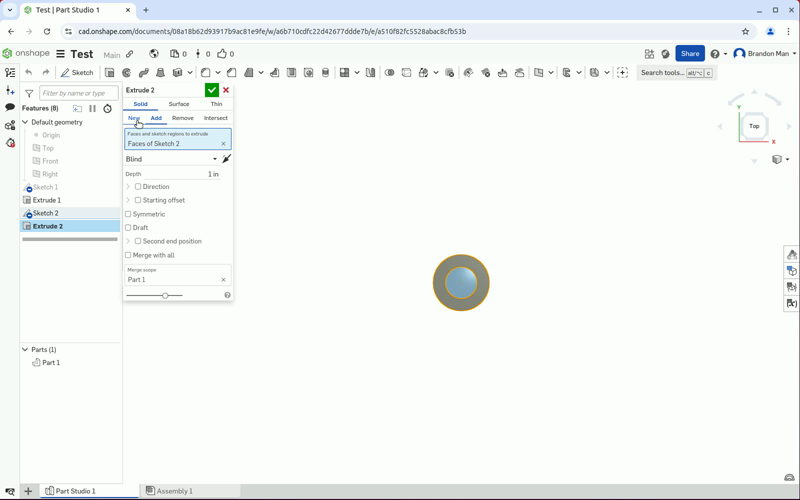
click(137, 120)
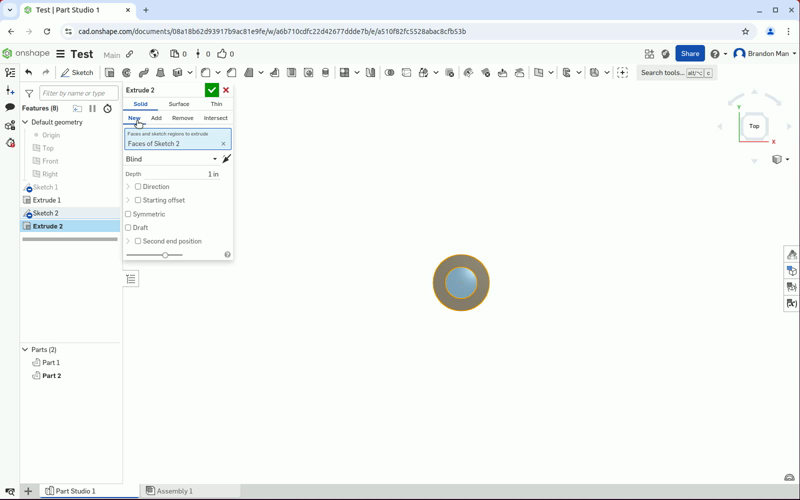
key(tab, 4)
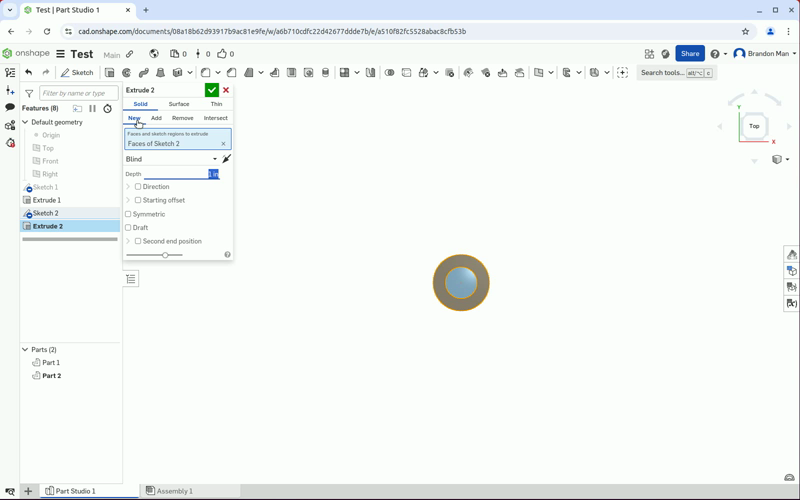
text(4.574)
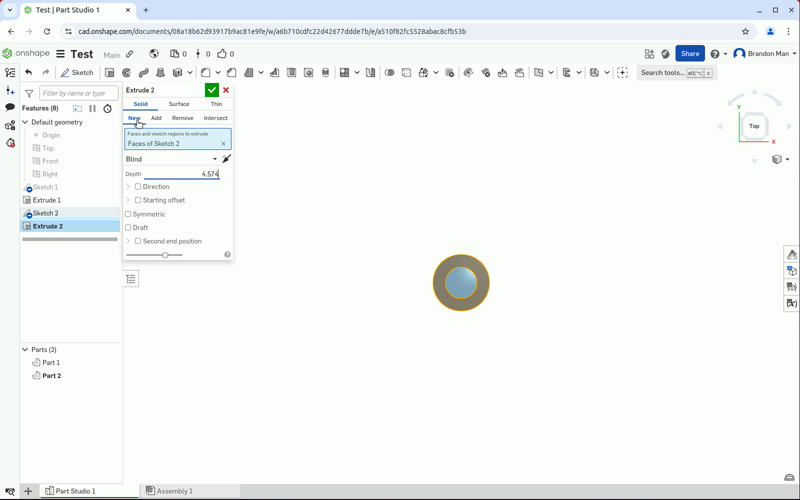
key(enter)
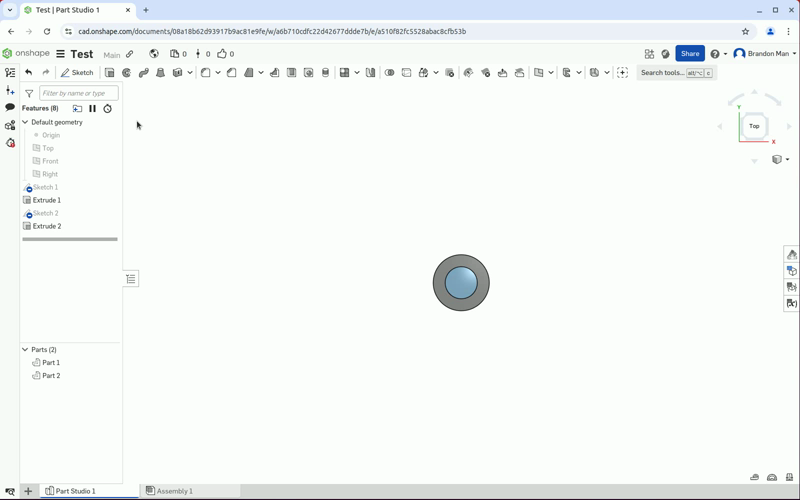
key(shift+h)
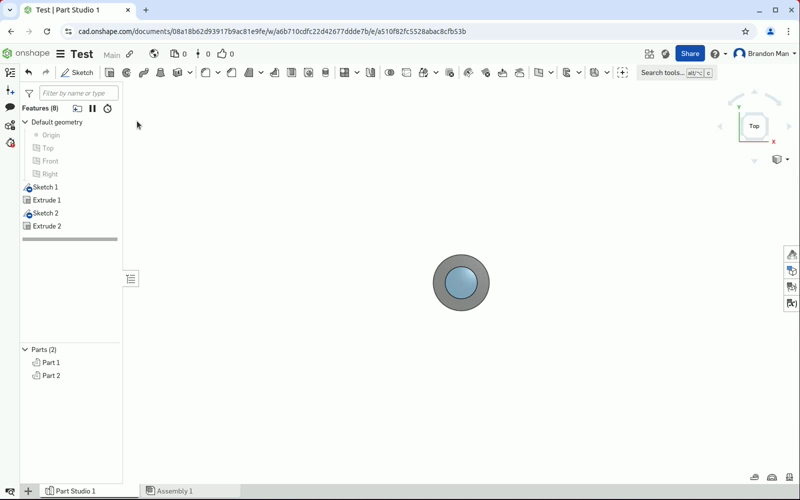
key(shift+h)
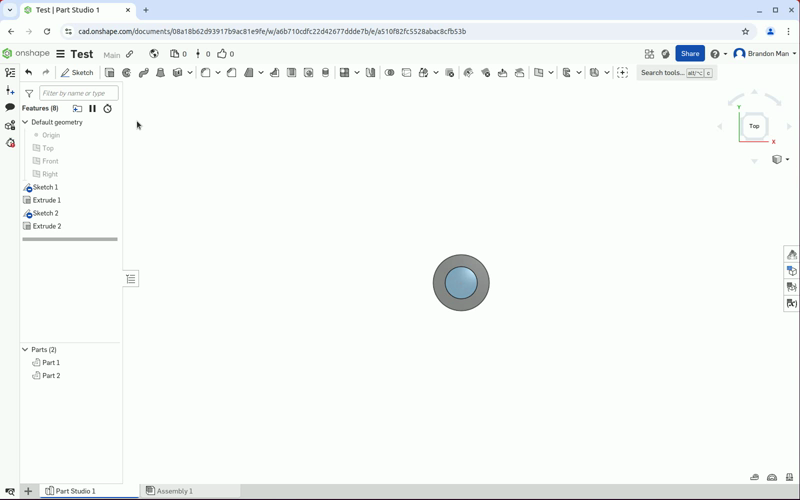
key(shift+7)
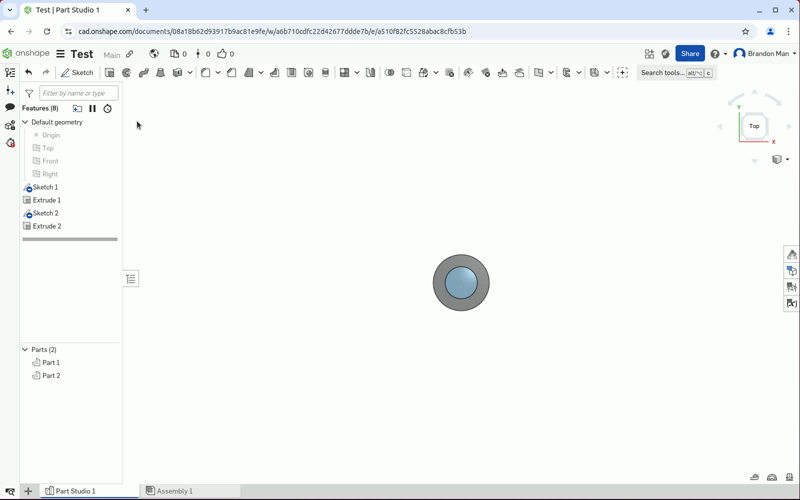
key(up, 3)
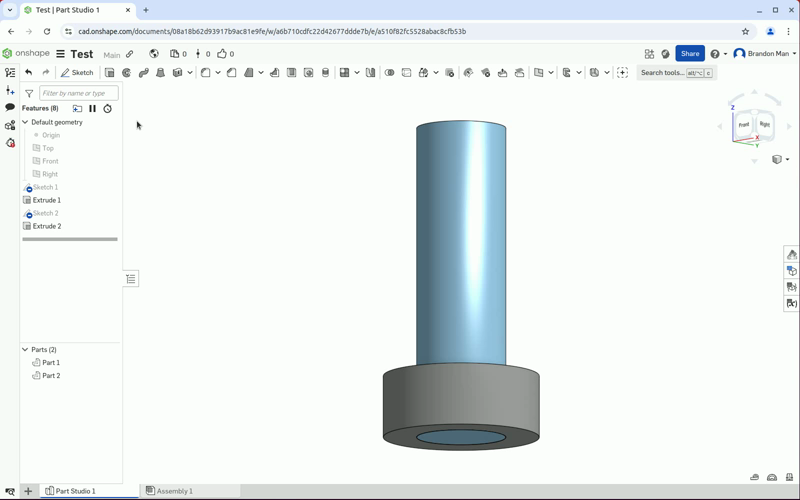
key(left, 3)
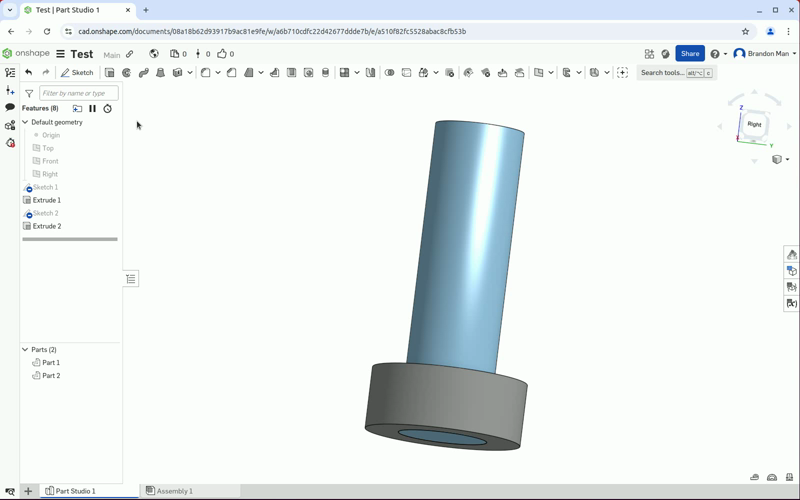
key(right, 3)
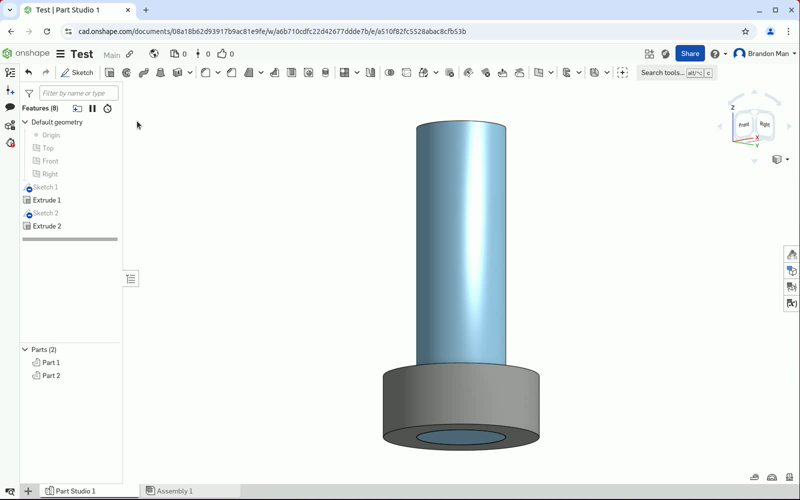
key(down, 3)
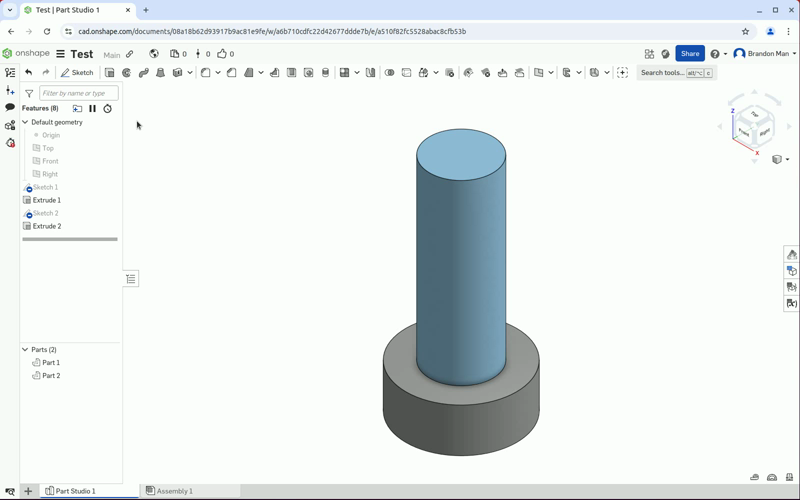
mouse_move(73, 189)
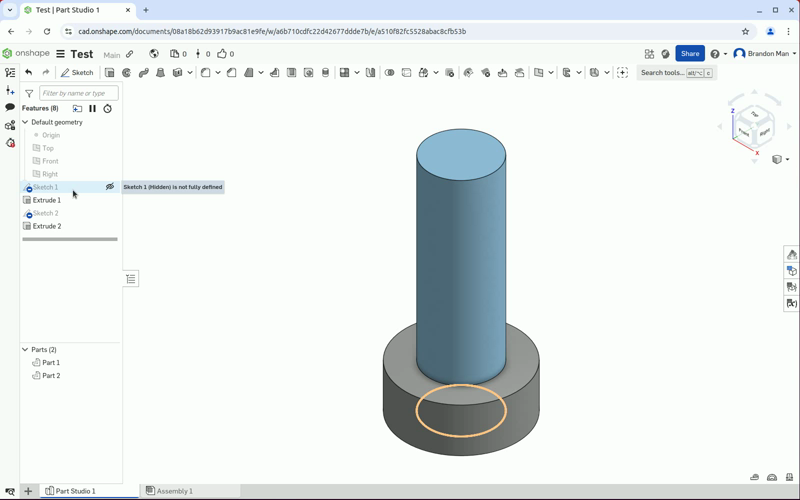
click(73, 189)